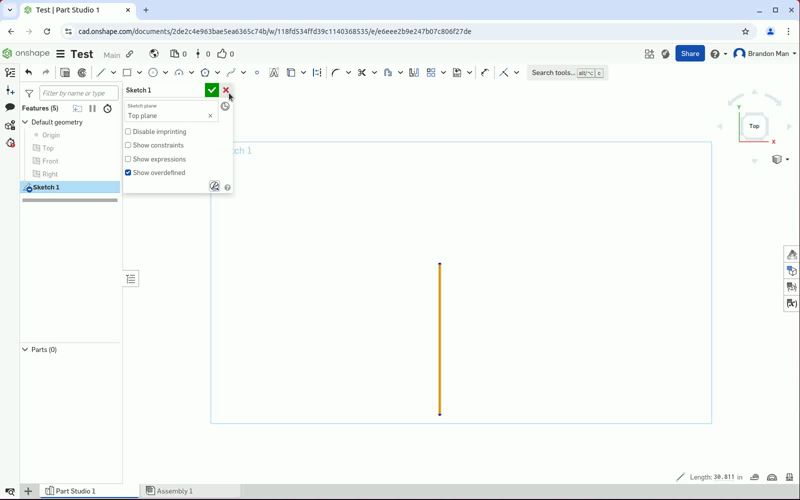
key(shift+h)
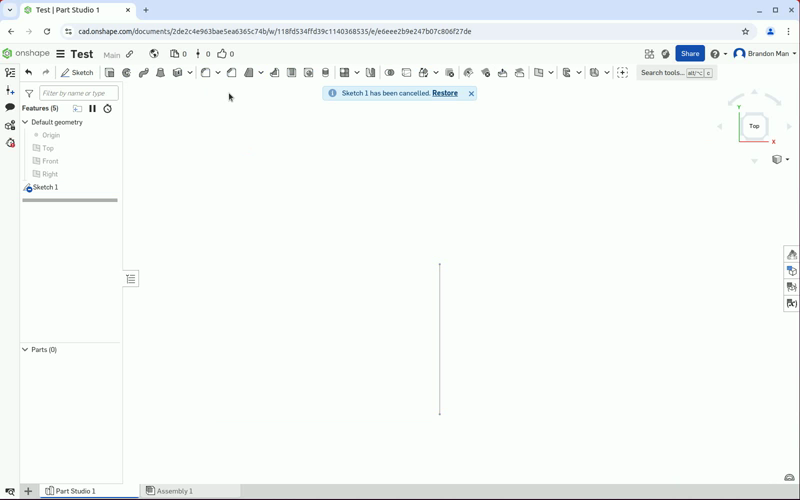
key(shift+s)
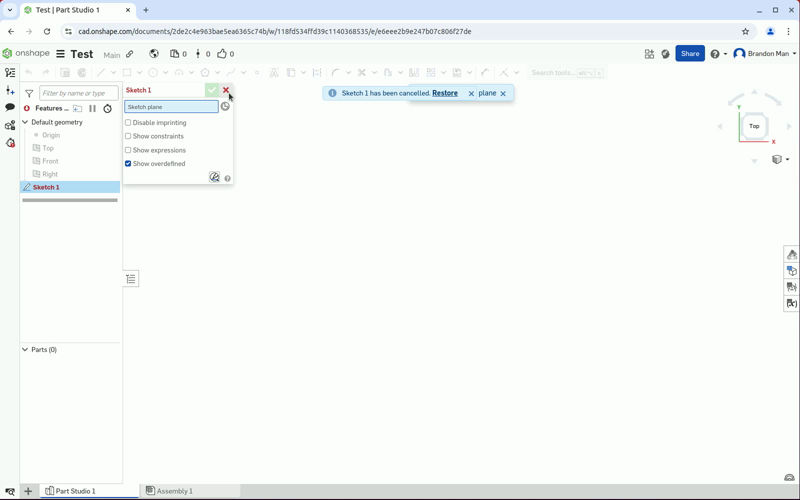
mouse_move(73, 150)
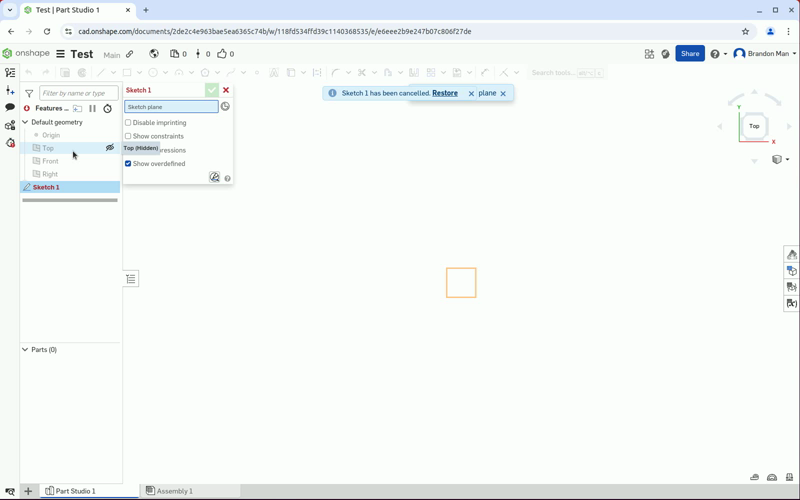
click(73, 150)
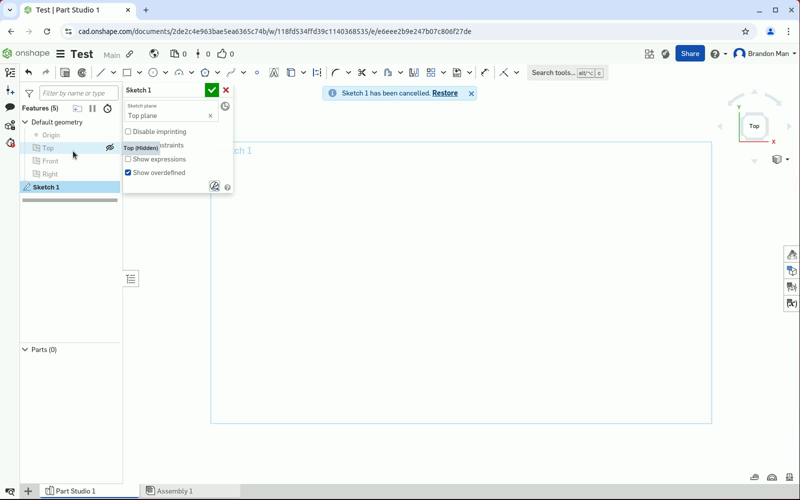
mouse_move(73, 352)
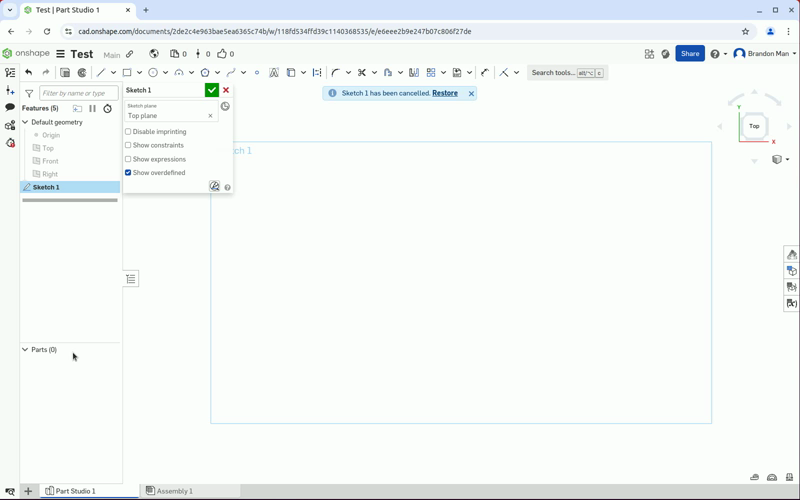
key(y)
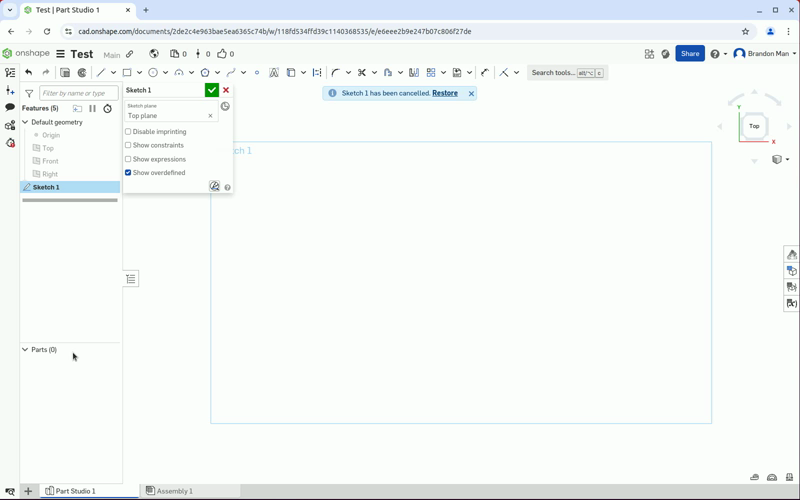
key(l)
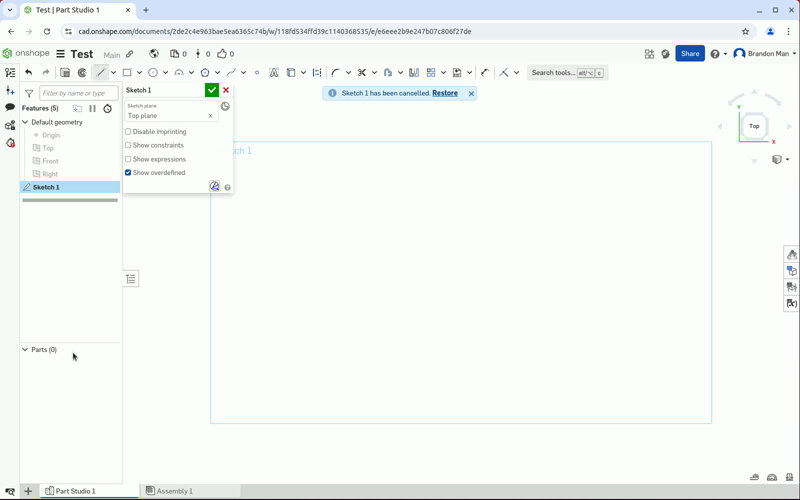
key_down(shift)
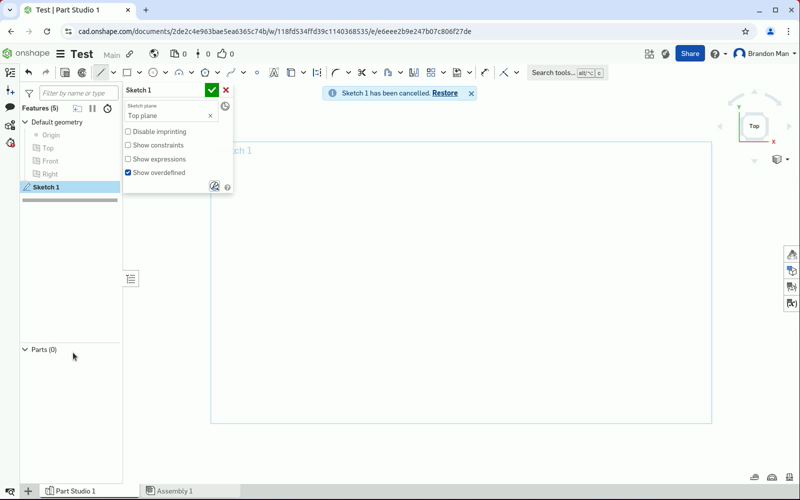
mouse_move(447, 287)
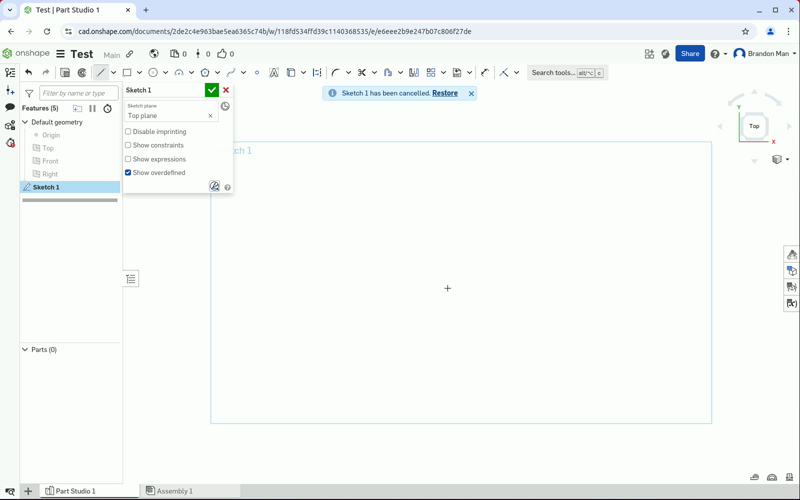
click(447, 287)
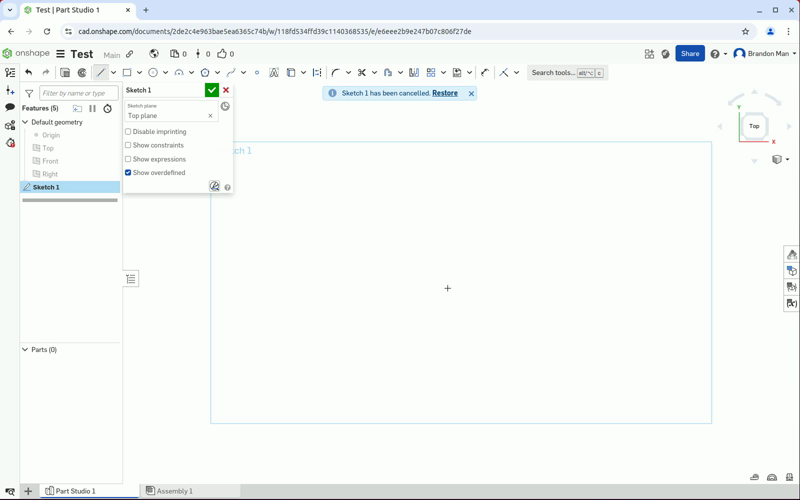
key_up(shift)
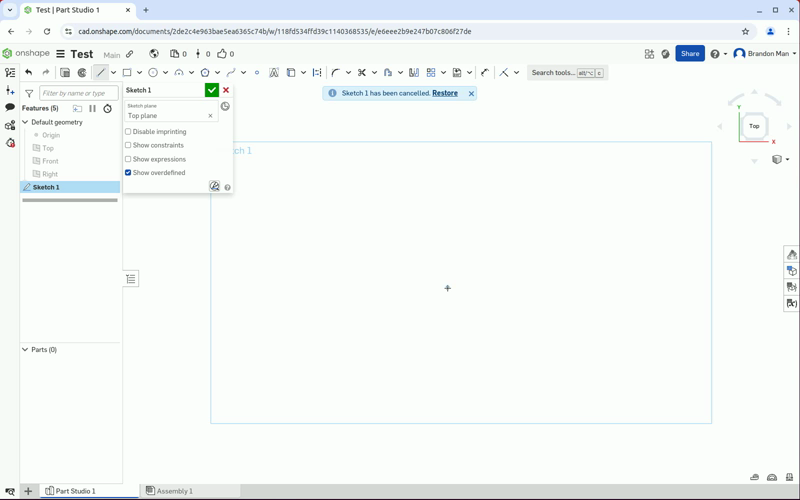
key_down(shift)
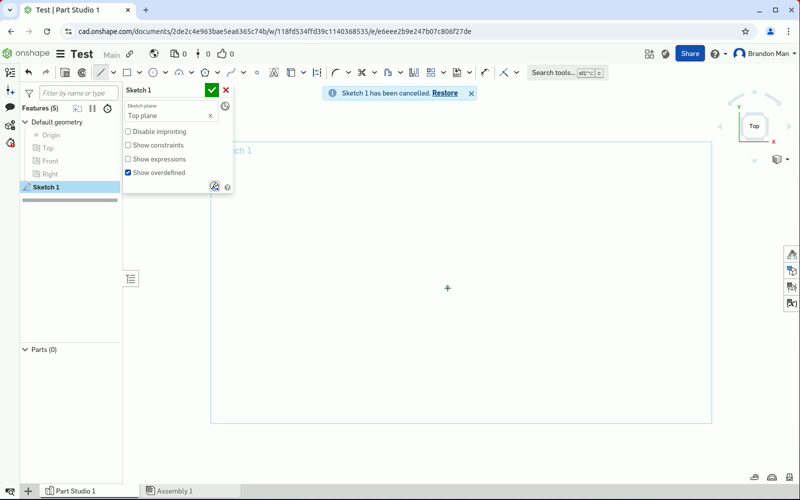
mouse_move(477, 287)
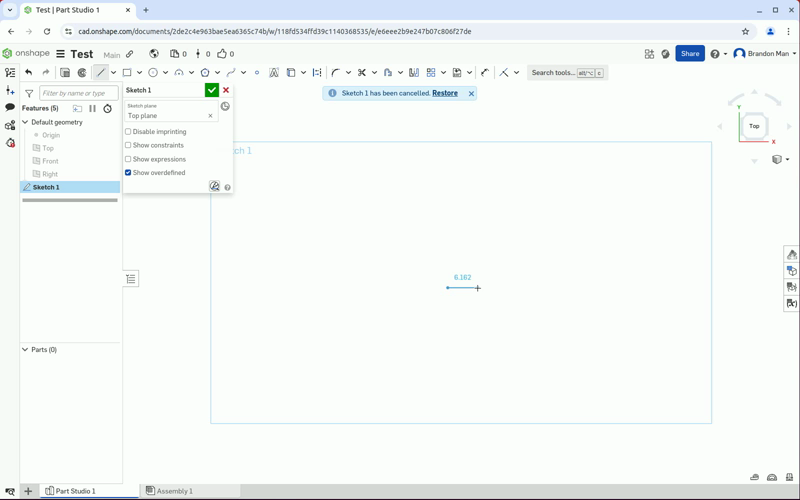
mouse_move(455, 295)
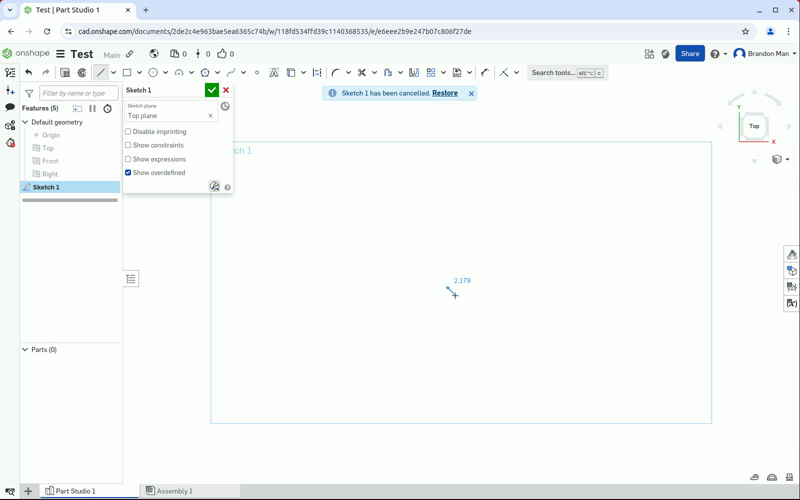
click(455, 295)
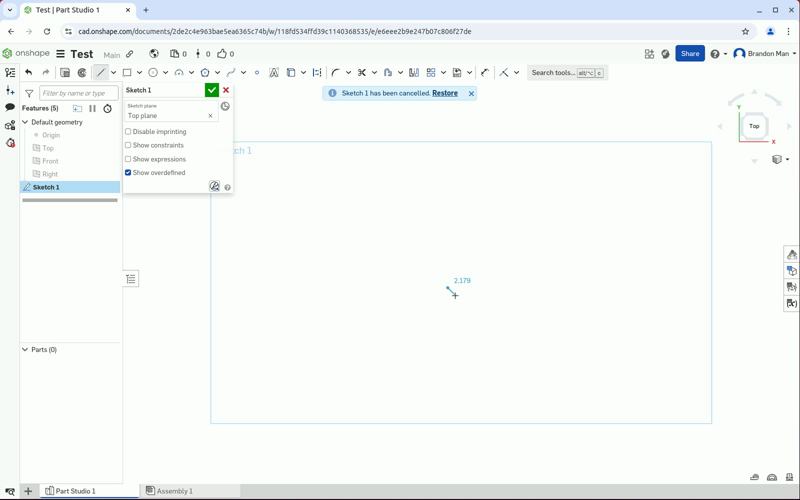
key_up(shift)
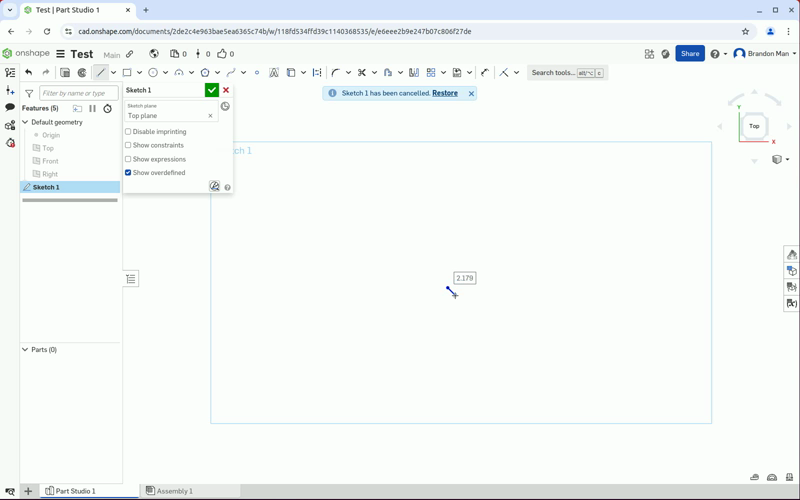
key_down(shift)
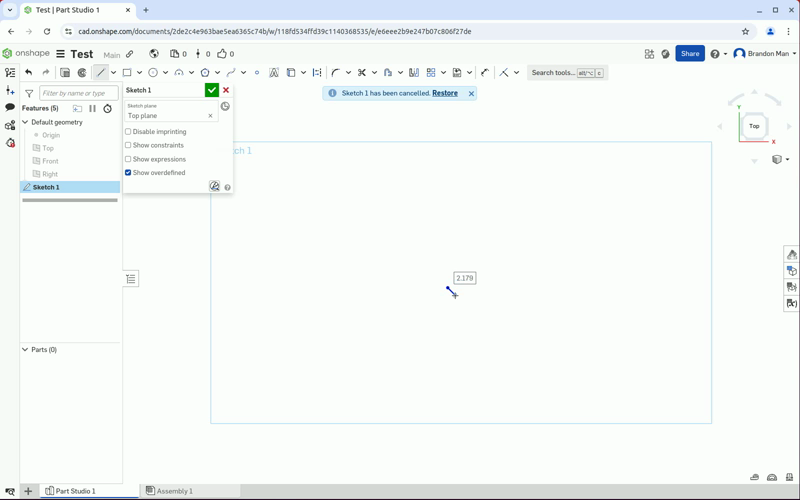
mouse_move(485, 295)
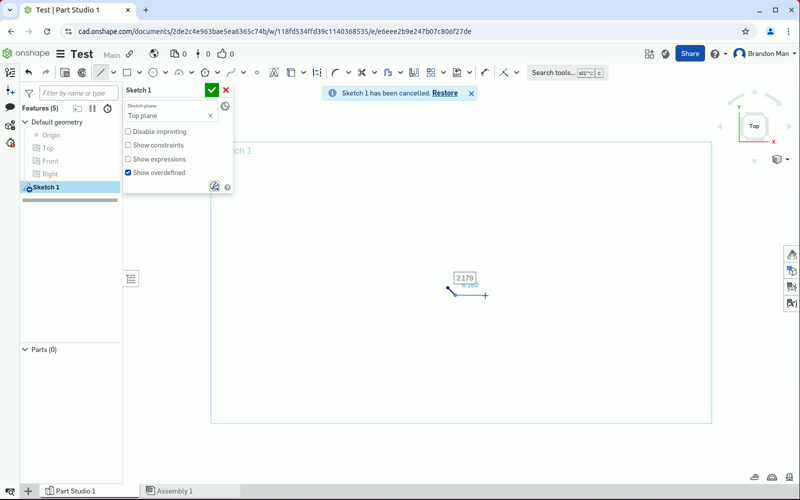
mouse_move(465, 295)
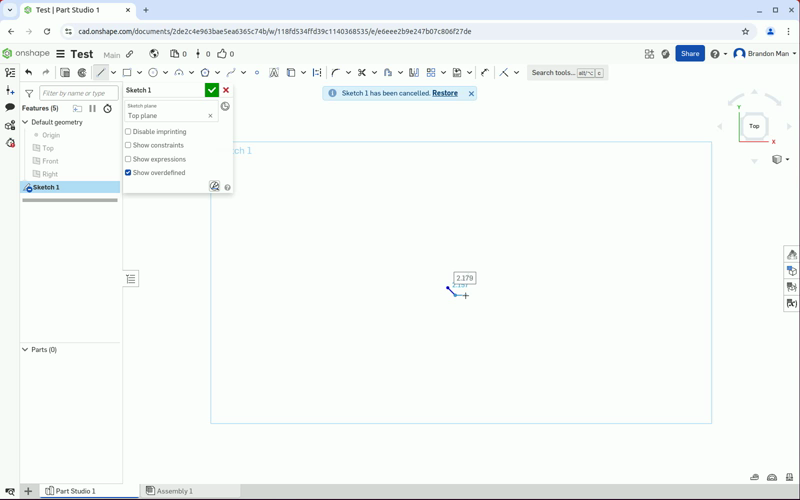
click(465, 295)
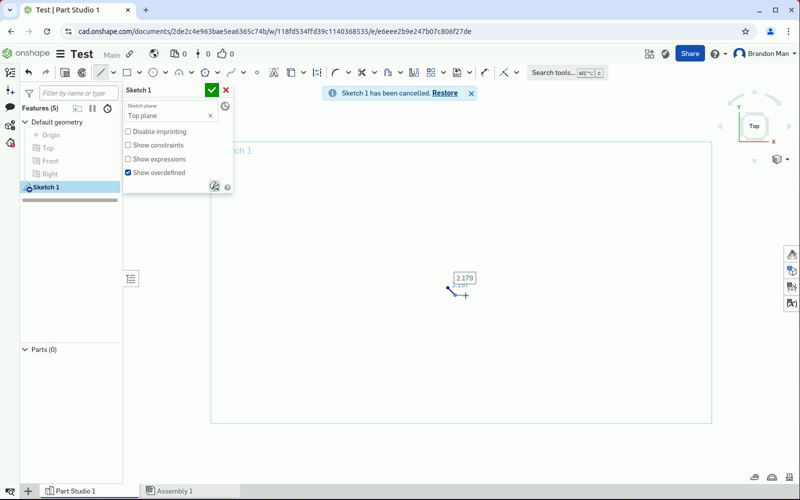
key_up(shift)
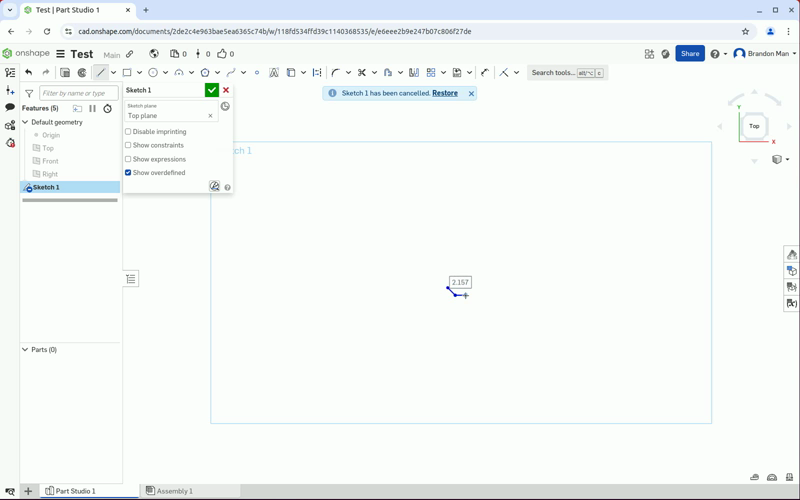
key_down(shift)
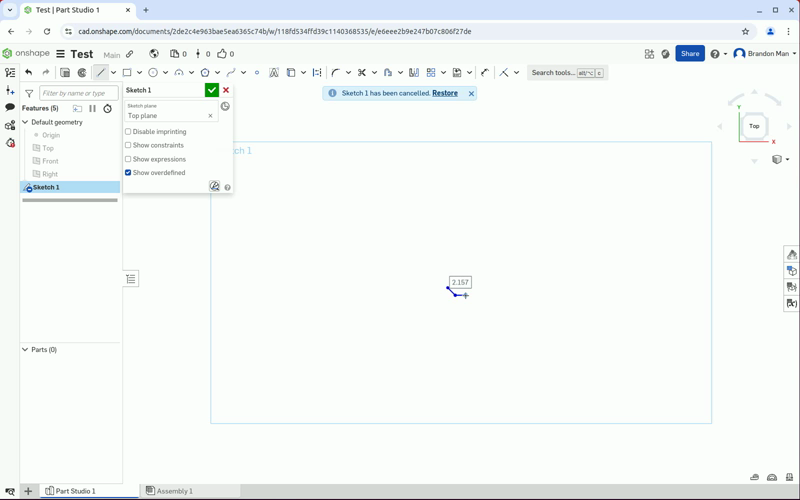
mouse_move(495, 295)
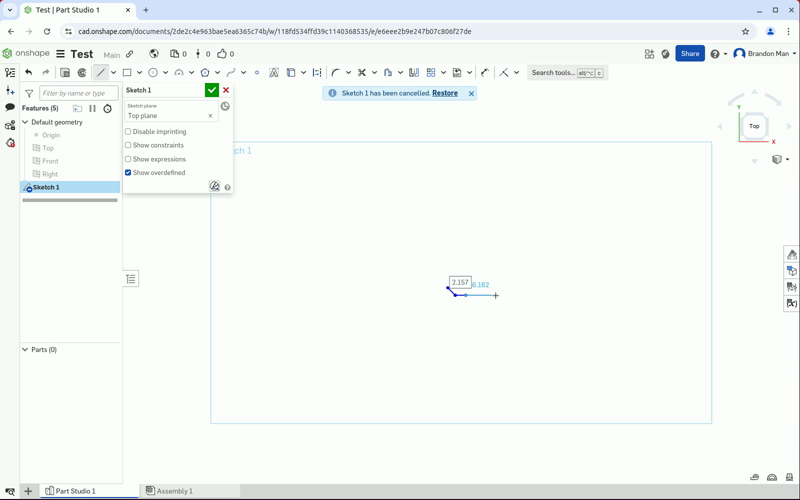
mouse_move(473, 287)
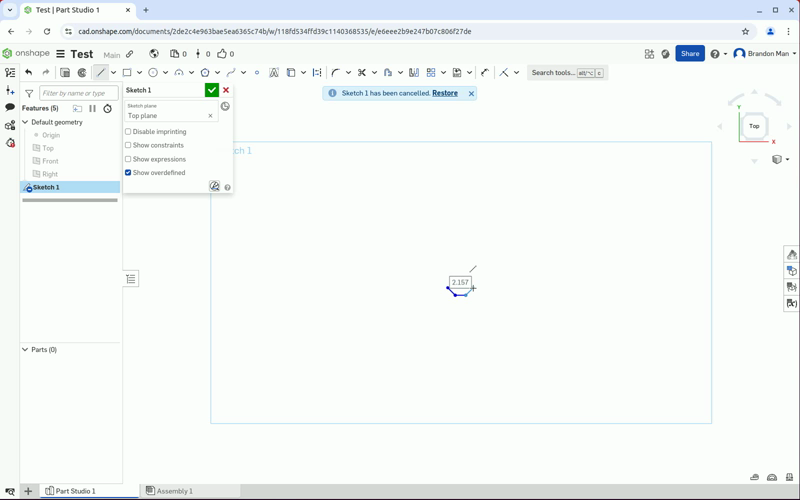
click(473, 287)
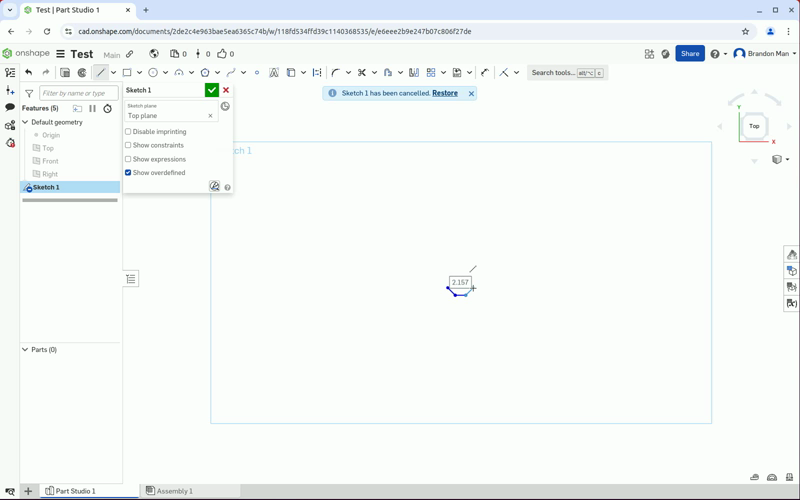
key_up(shift)
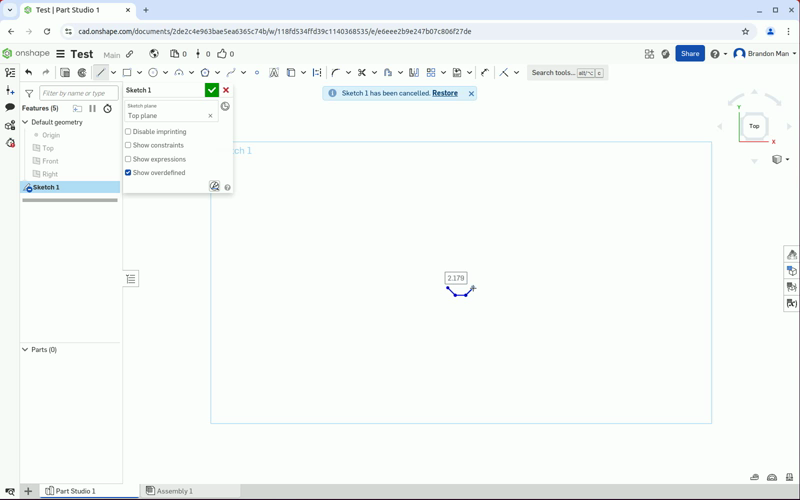
key_down(shift)
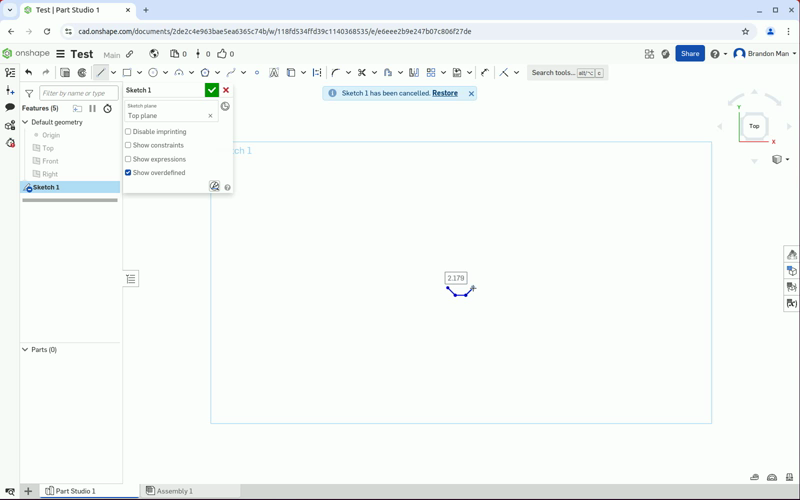
mouse_move(503, 287)
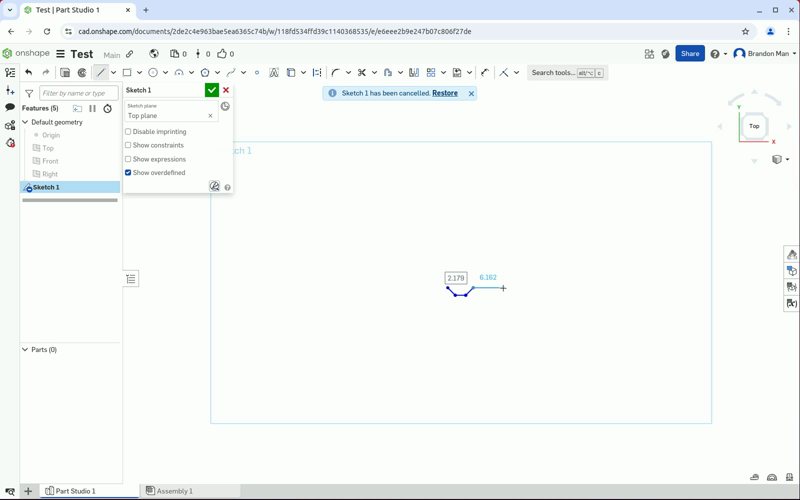
mouse_move(473, 277)
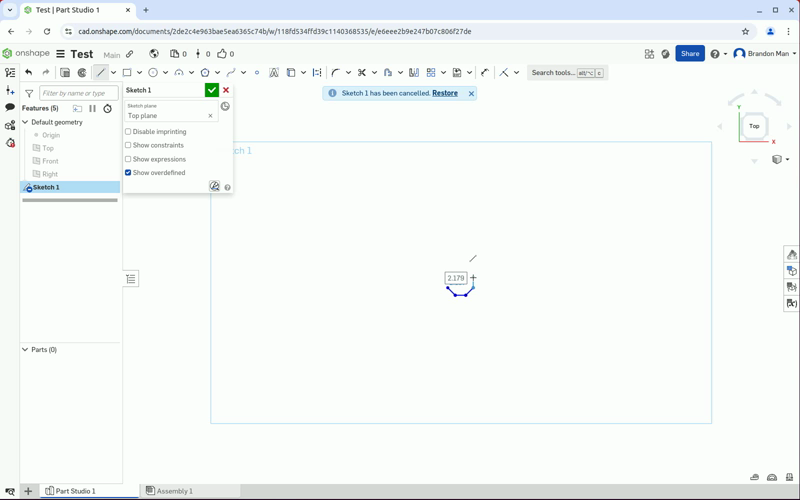
click(473, 277)
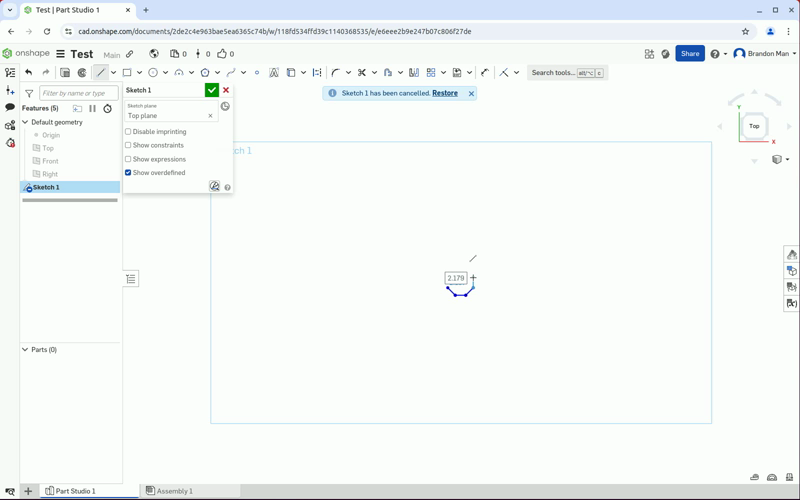
key_up(shift)
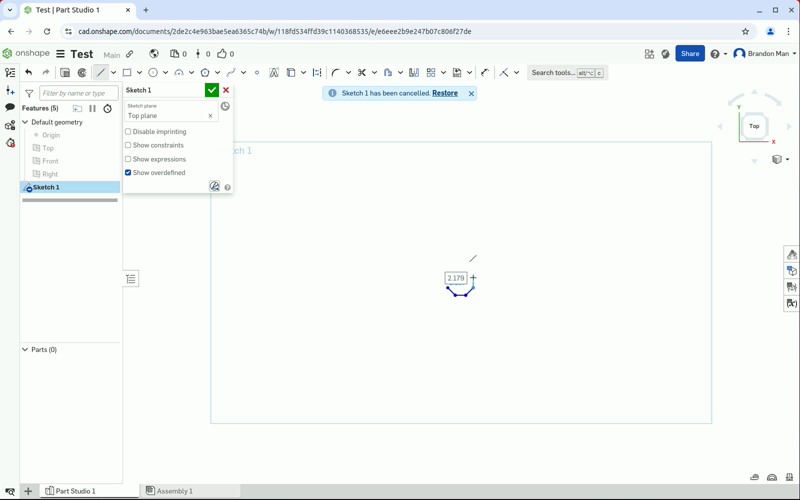
key_down(shift)
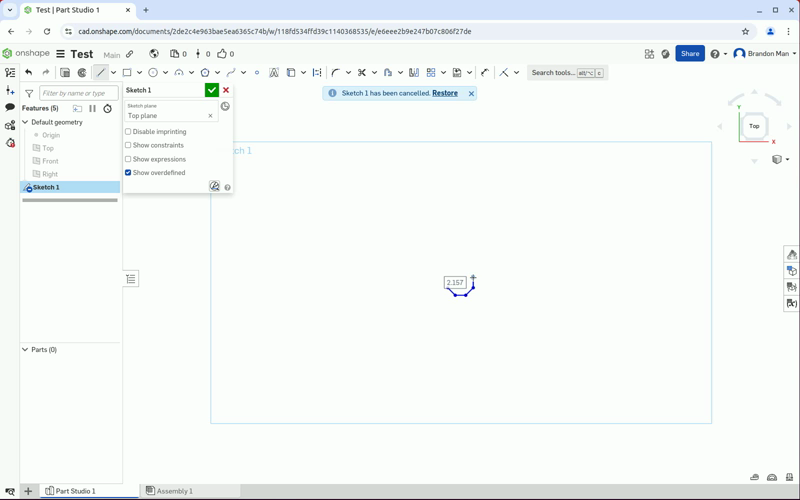
mouse_move(503, 277)
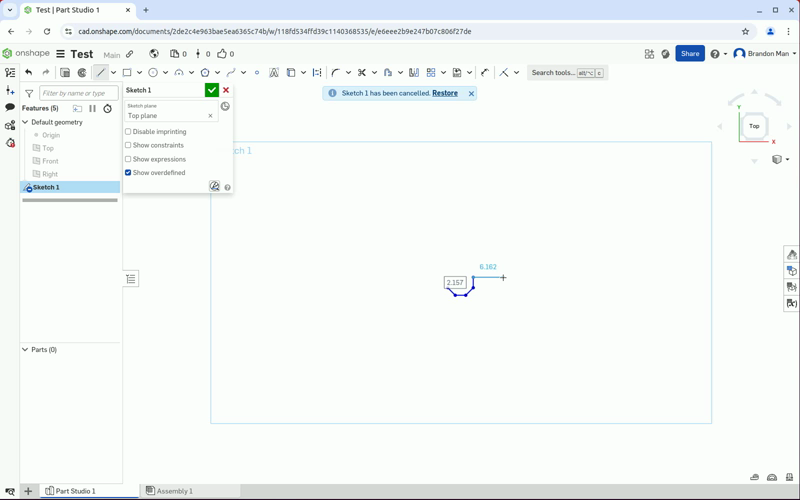
mouse_move(465, 269)
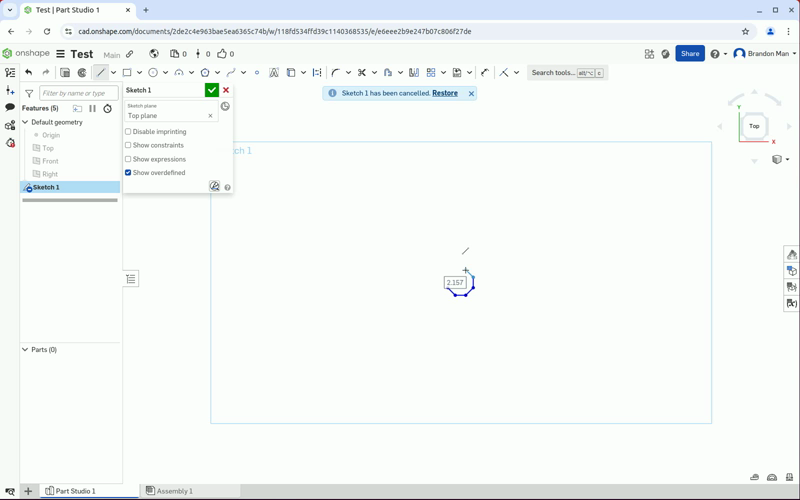
click(465, 269)
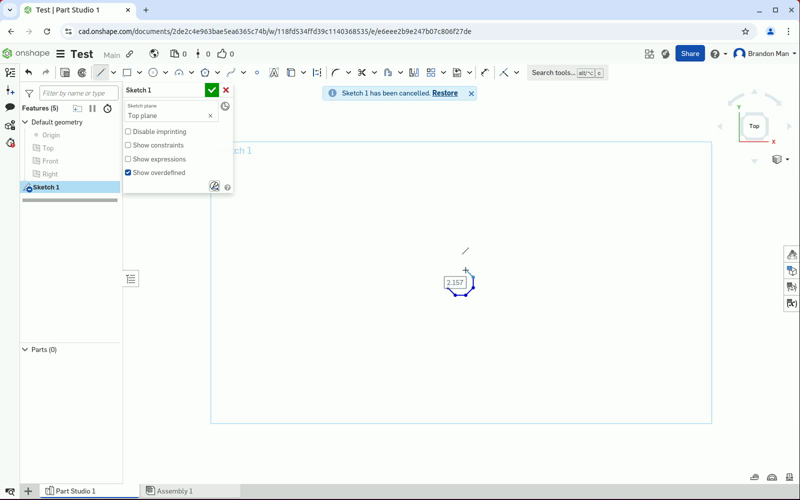
key_up(shift)
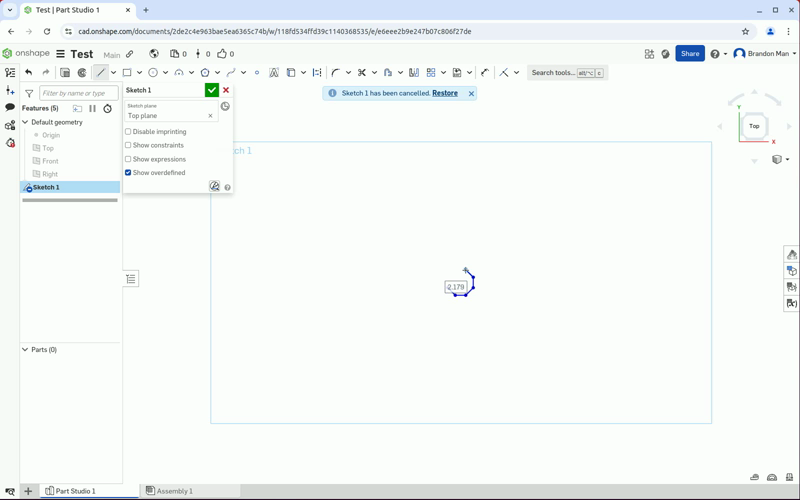
key_down(shift)
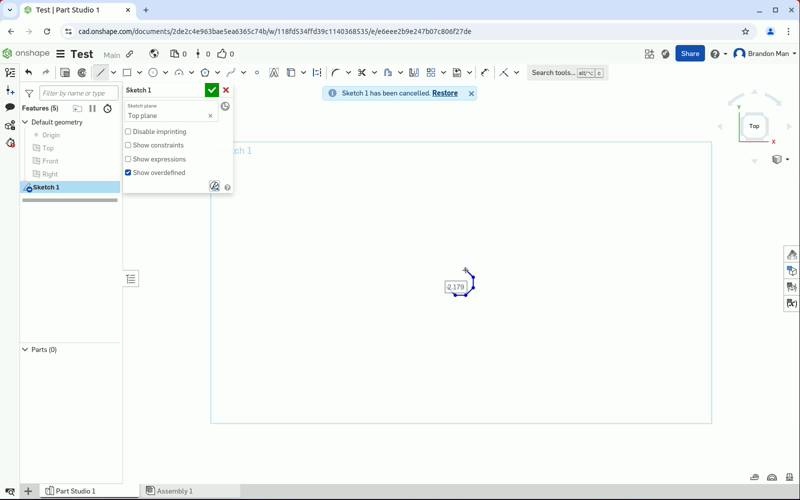
mouse_move(495, 269)
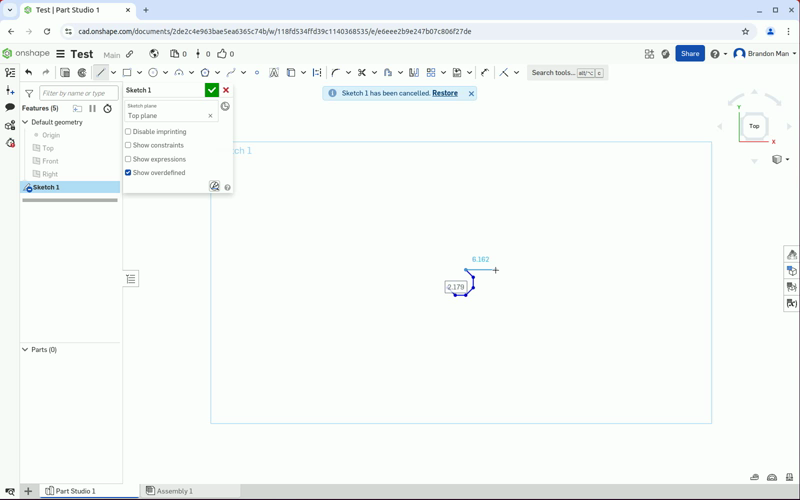
mouse_move(455, 269)
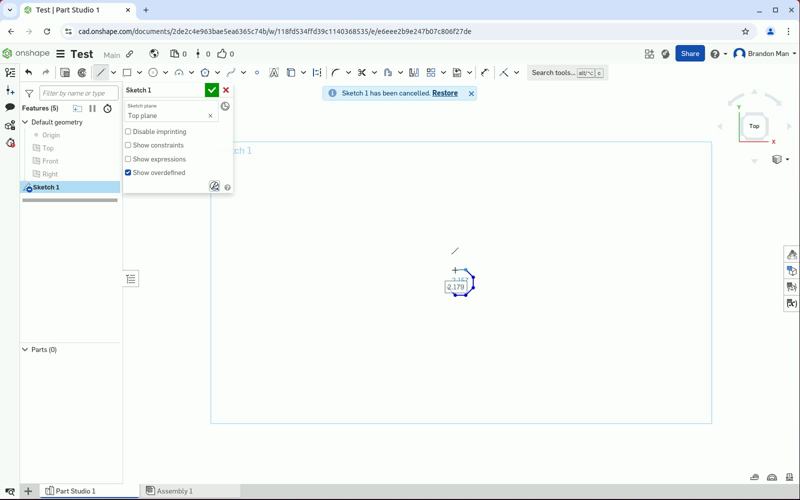
click(455, 269)
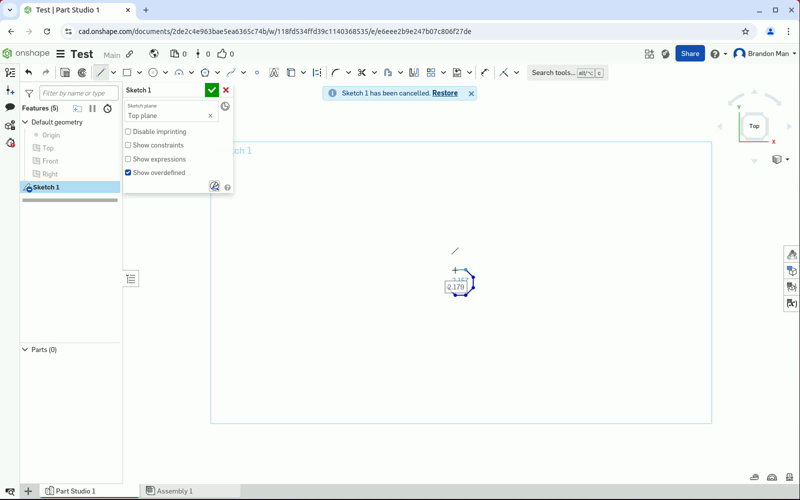
key_up(shift)
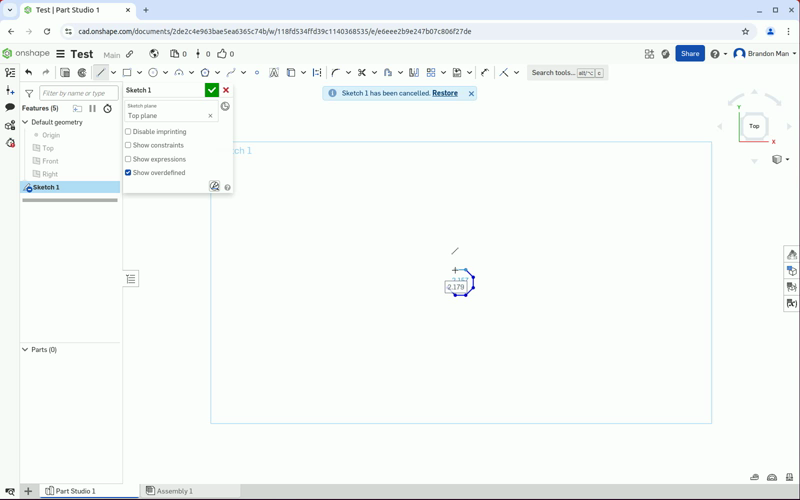
key_down(shift)
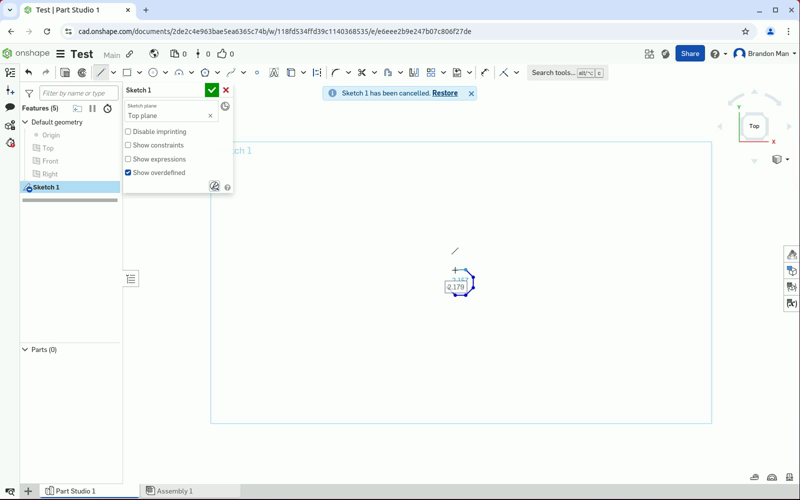
mouse_move(485, 269)
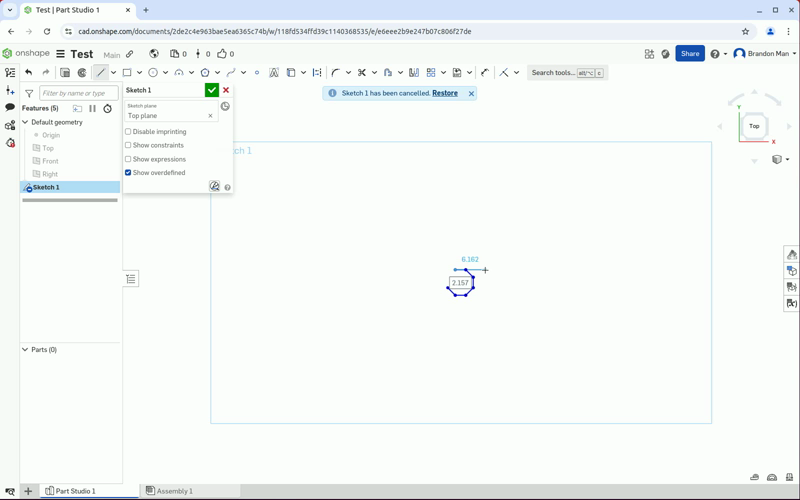
mouse_move(447, 277)
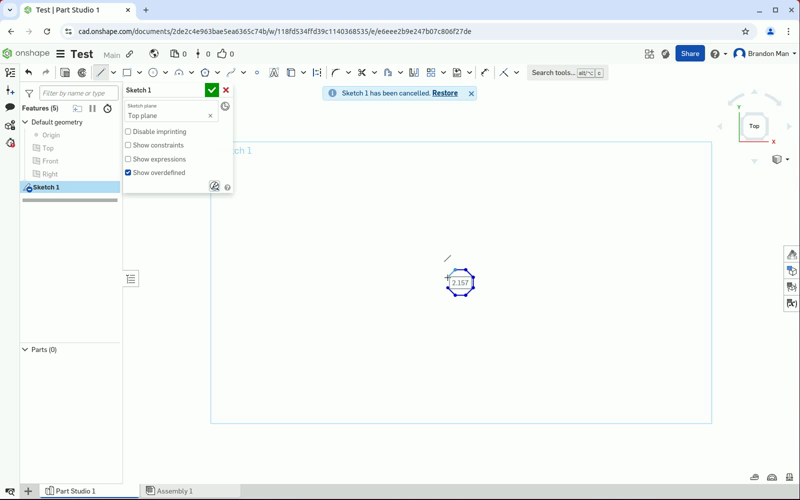
click(447, 277)
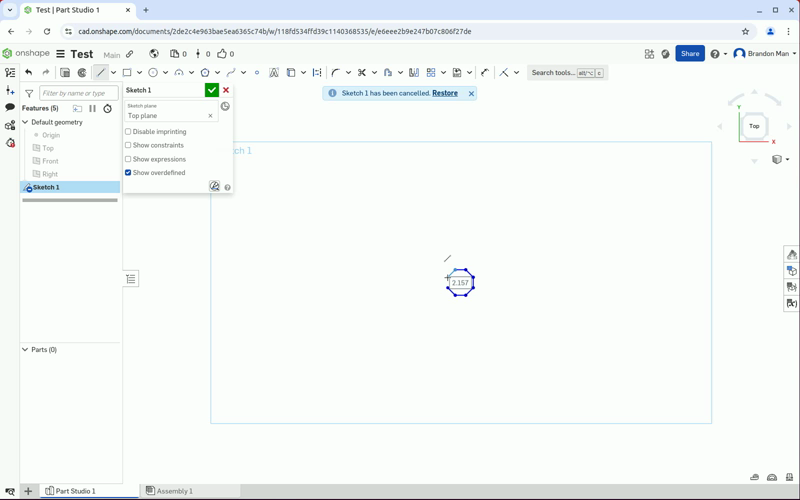
key_up(shift)
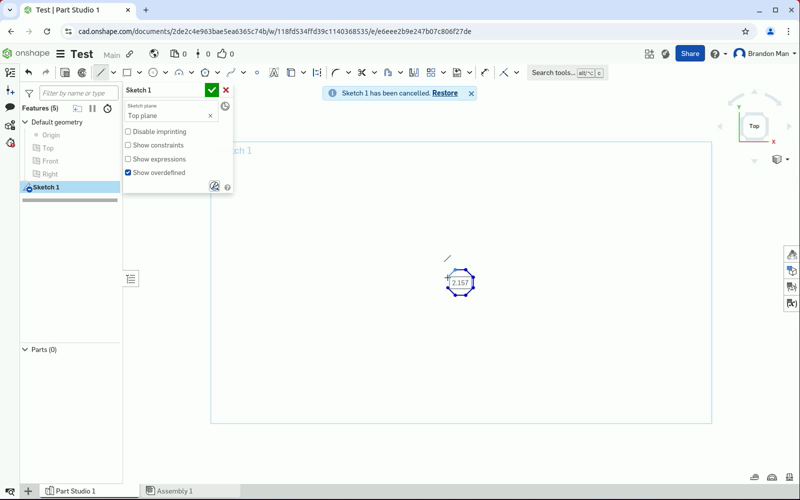
mouse_move(477, 277)
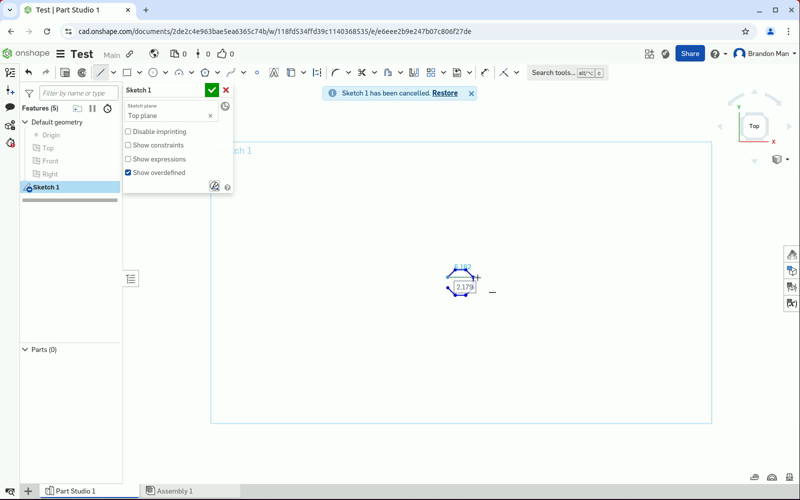
key_down(shift)
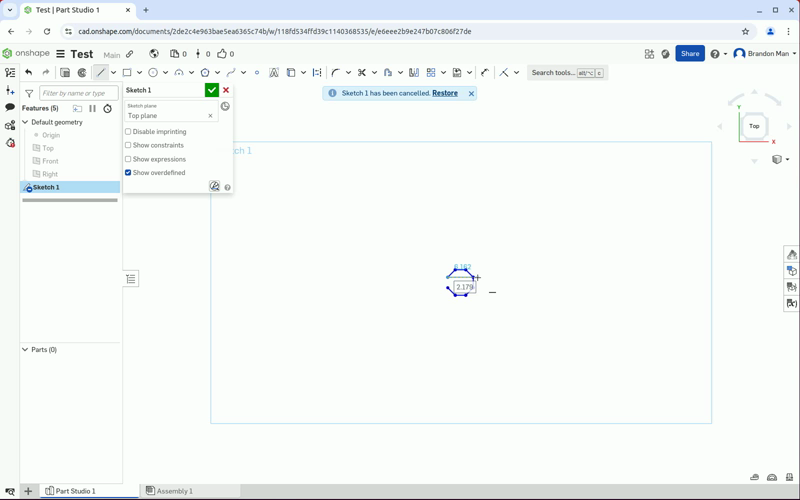
mouse_move(447, 287)
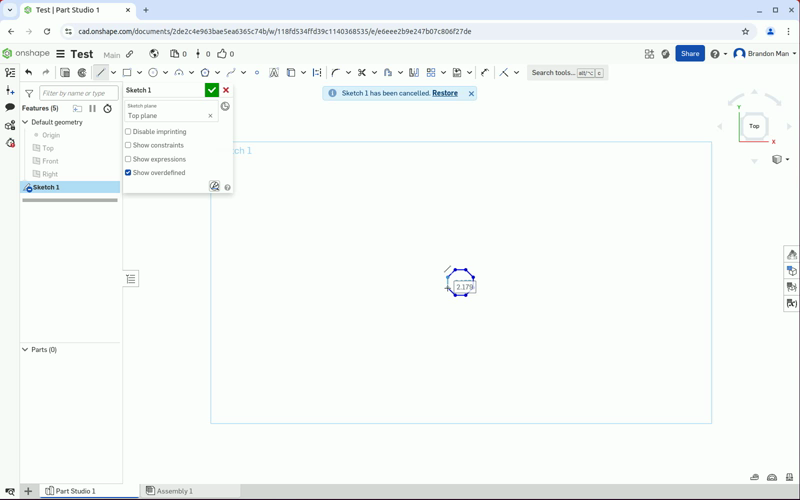
key_up(shift)
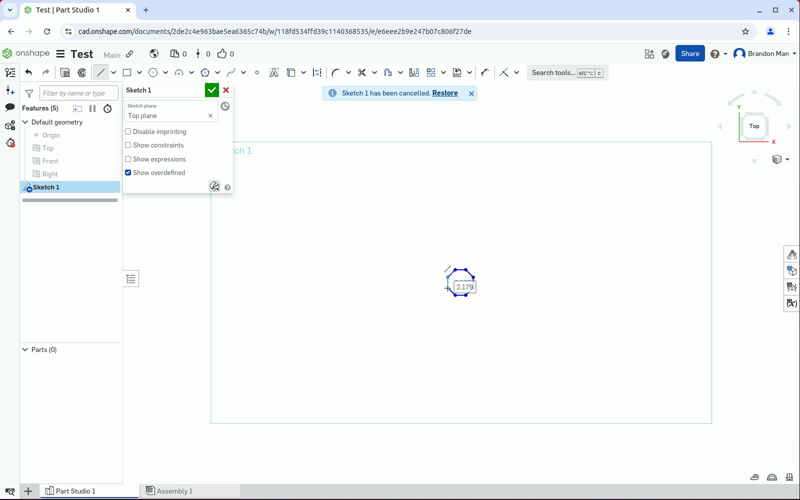
click(447, 287)
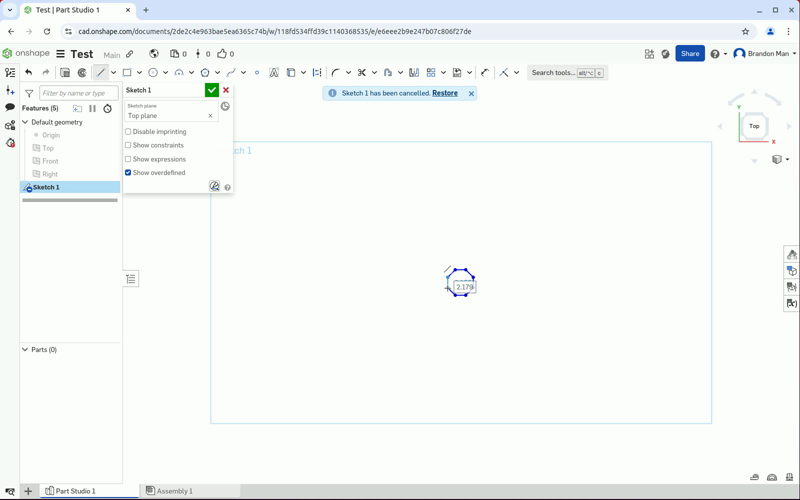
key(esc)
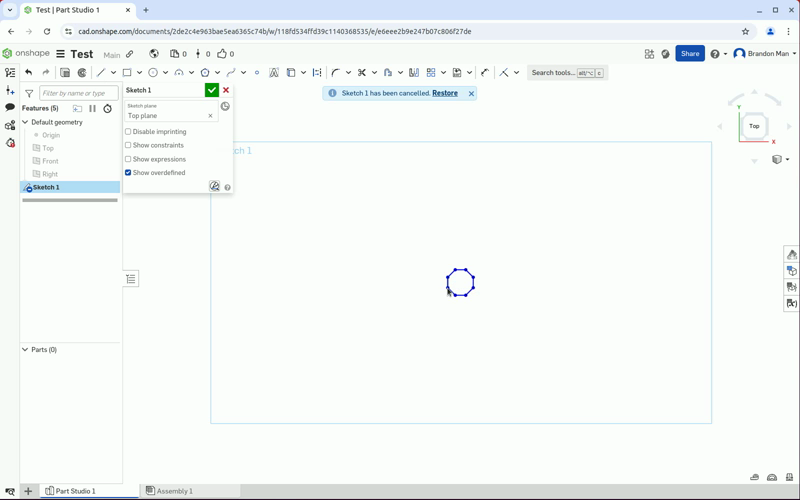
mouse_move(454, 272)
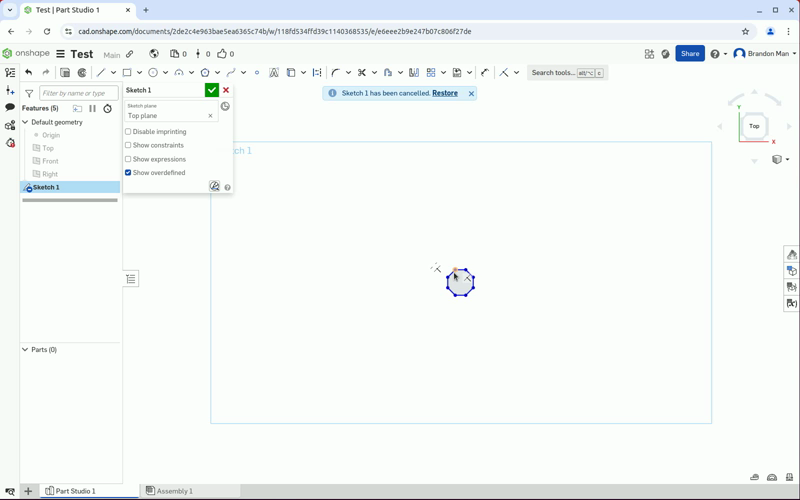
scroll(6)
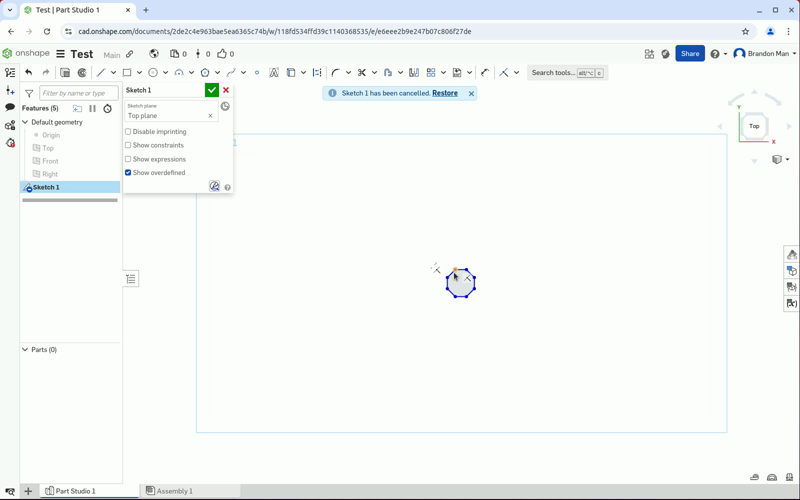
scroll(6)
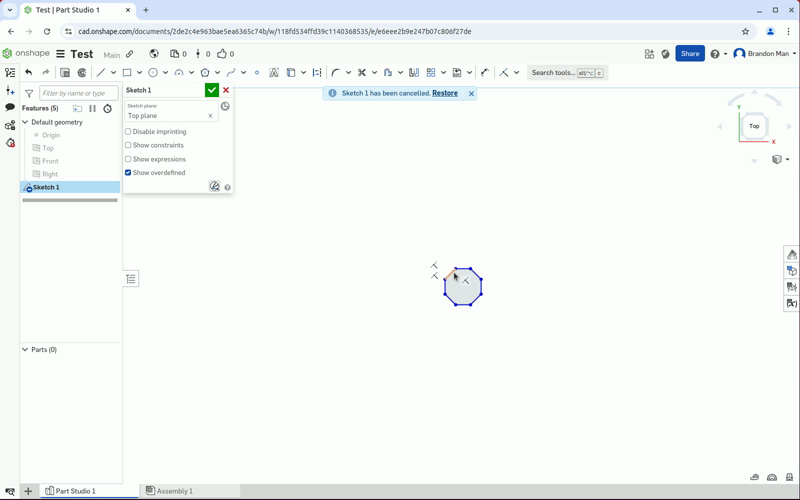
scroll(6)
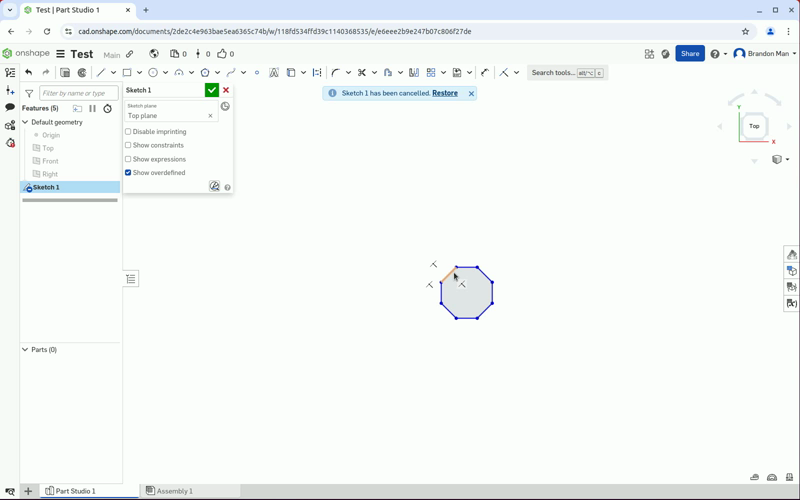
scroll(6)
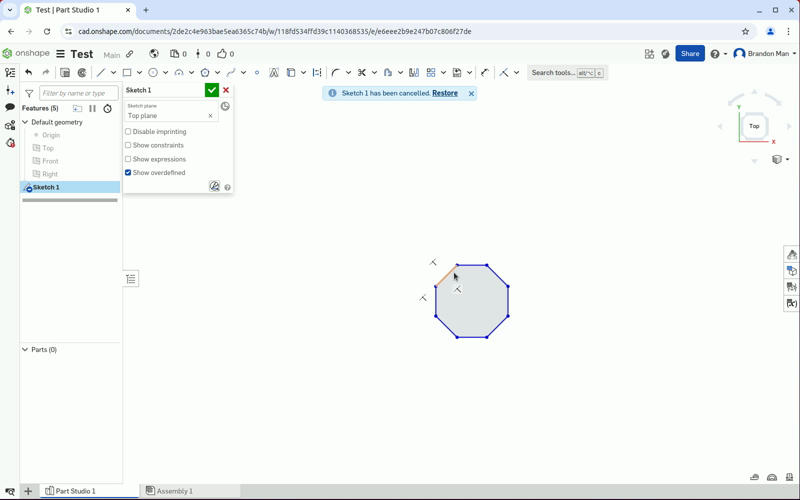
scroll(6)
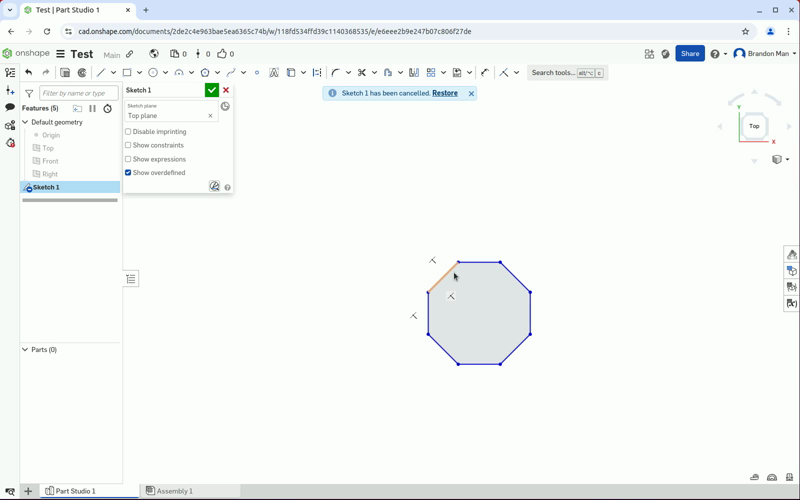
scroll(6)
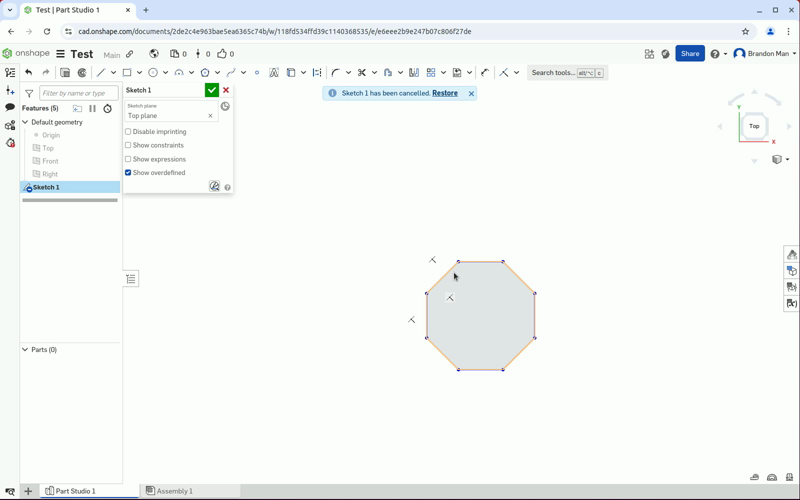
scroll(6)
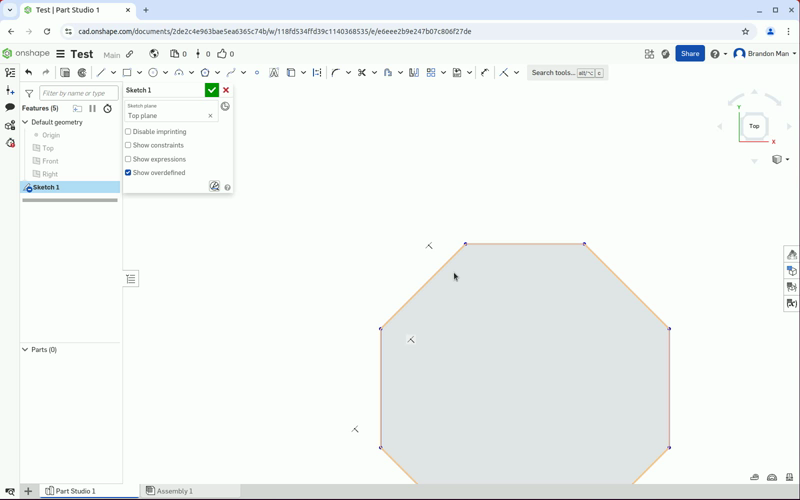
click(454, 272)
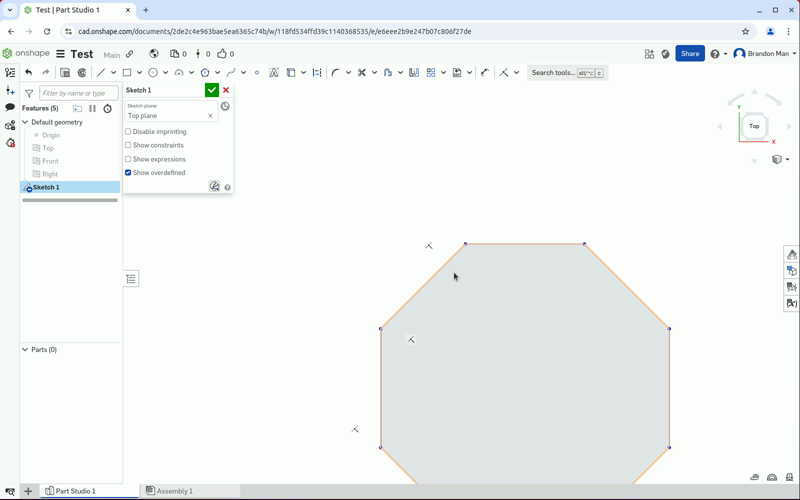
scroll(-6)
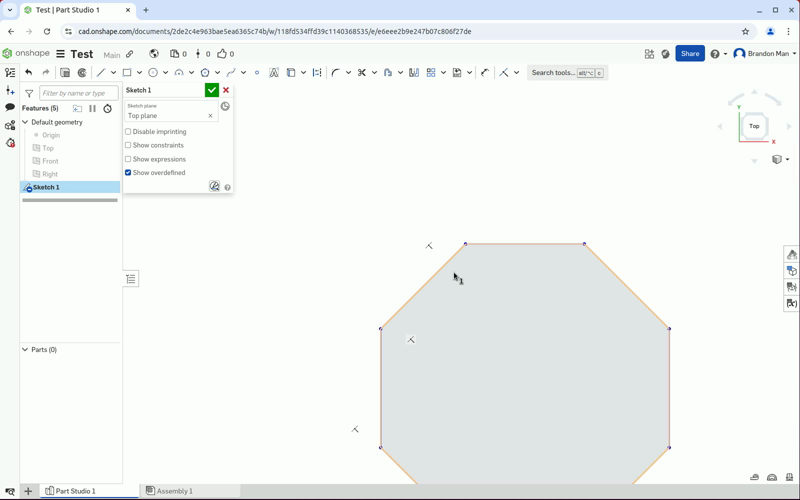
scroll(-6)
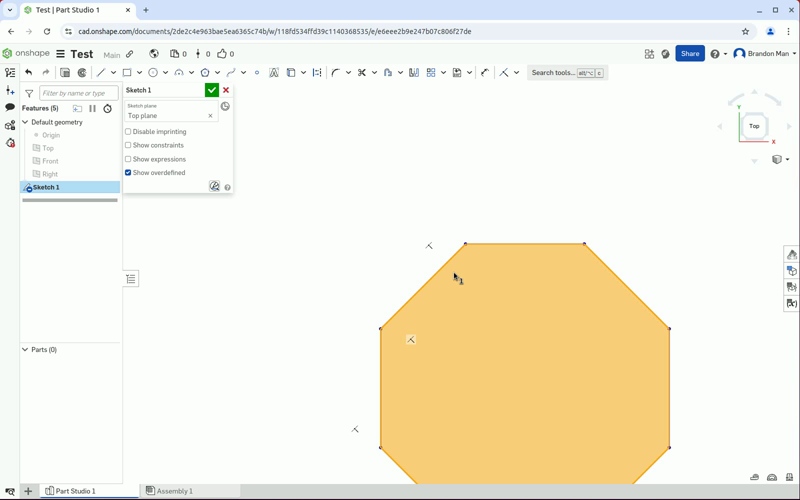
scroll(-6)
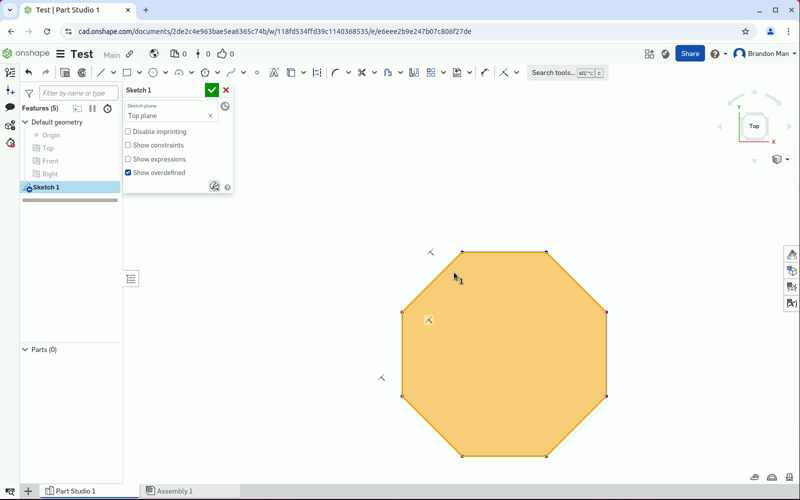
scroll(-6)
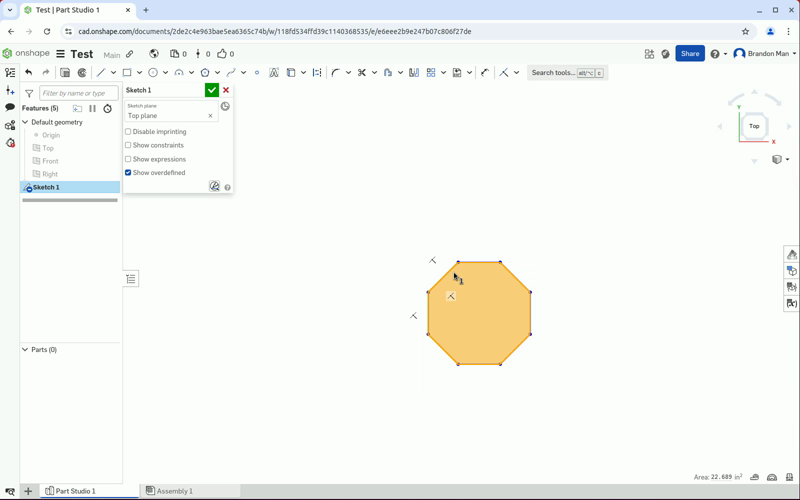
scroll(-6)
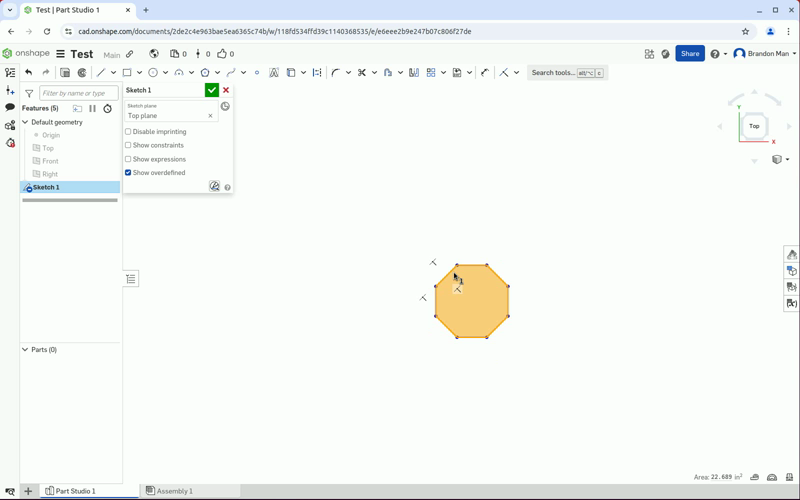
scroll(-6)
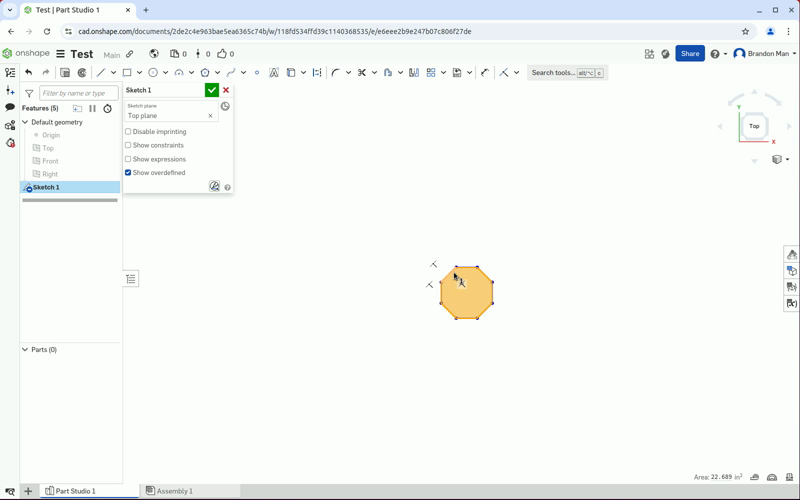
scroll(-6)
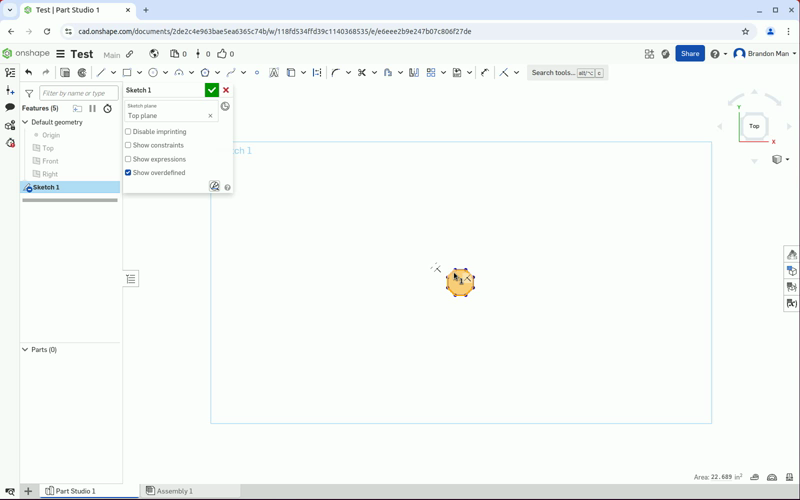
mouse_move(73, 352)
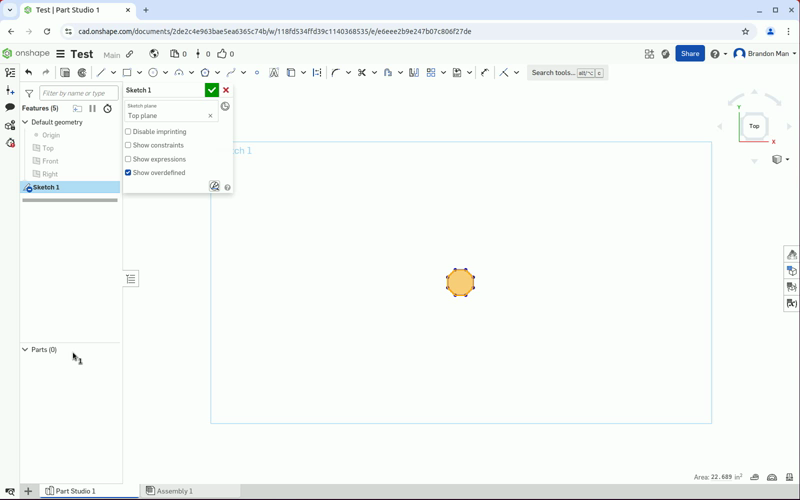
key(shift+y)
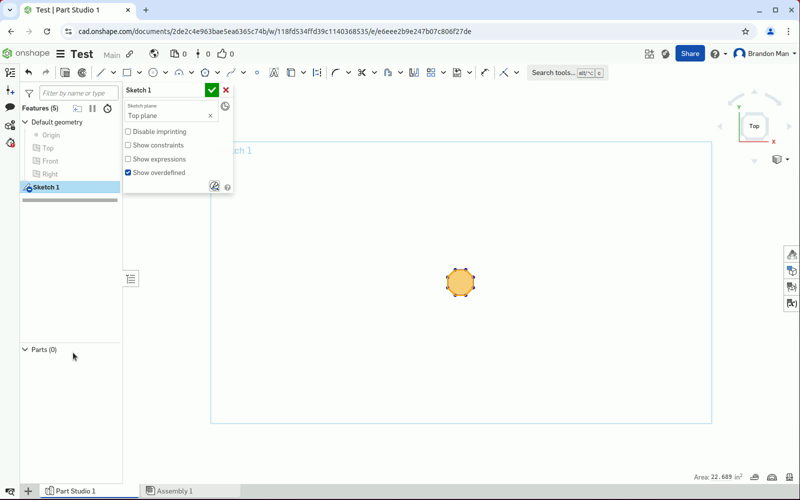
key(shift+e)
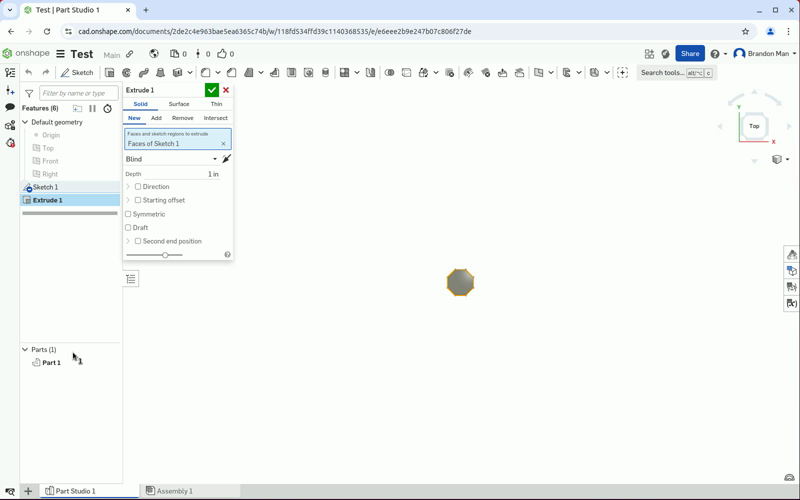
mouse_move(143, 106)
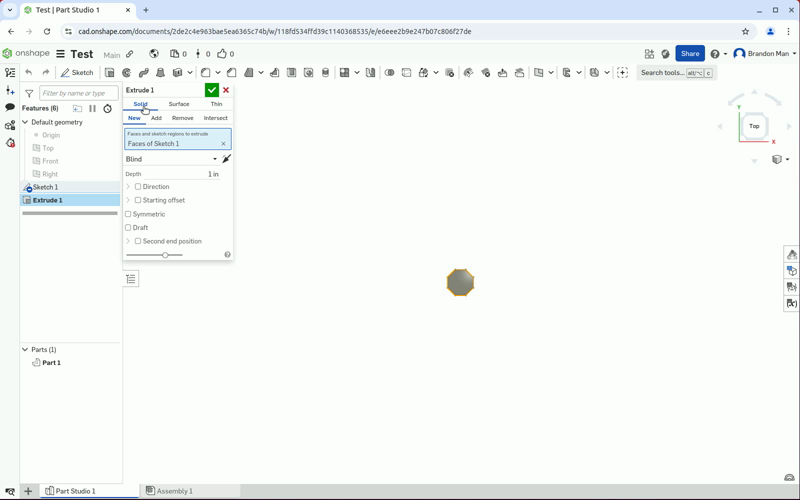
click(143, 106)
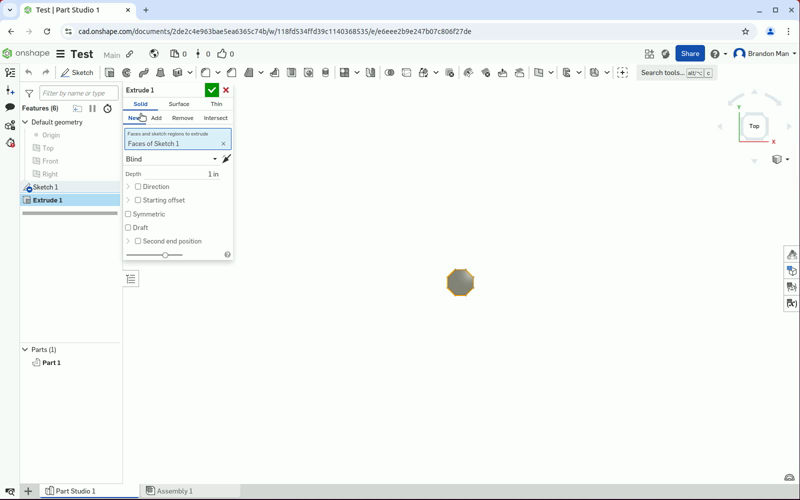
mouse_move(137, 120)
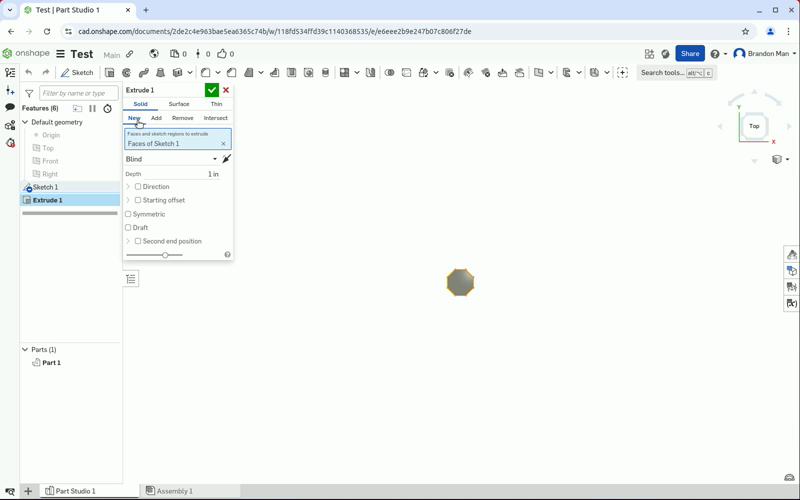
click(137, 120)
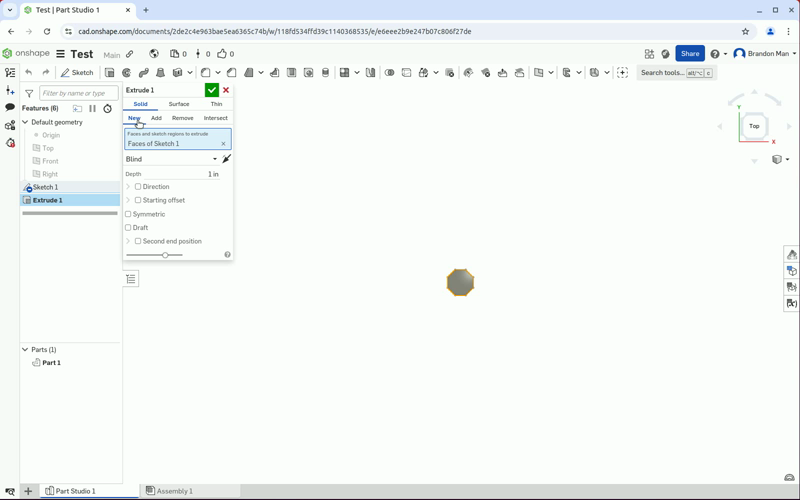
key(tab, 4)
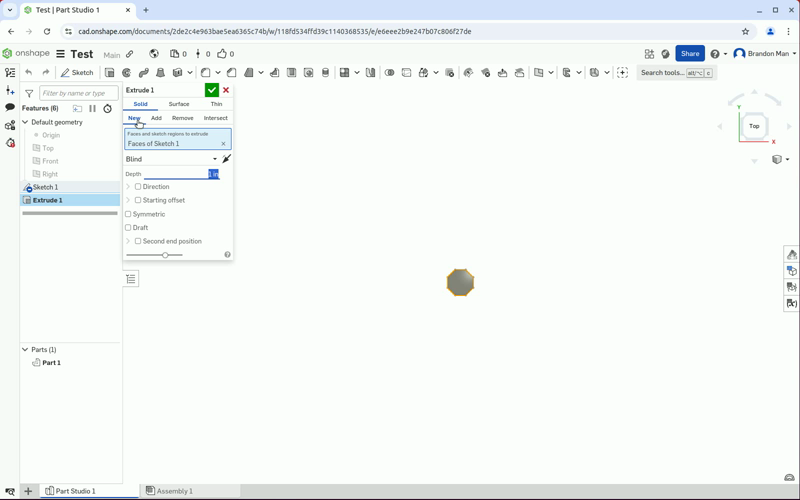
text(0.481)
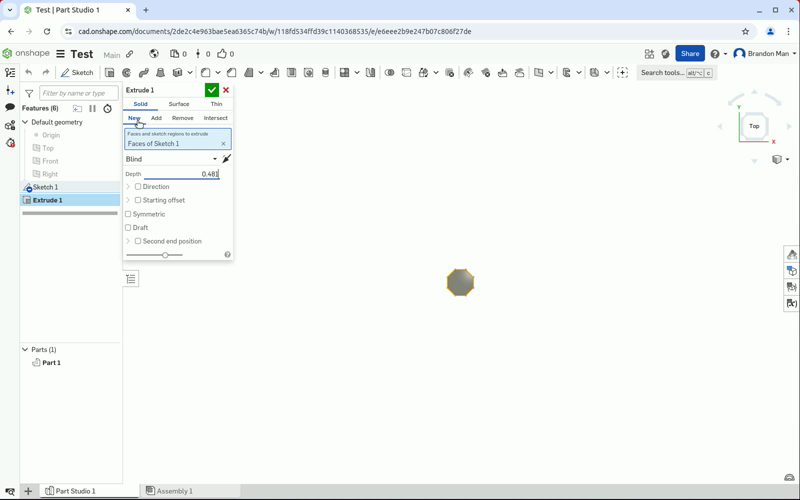
key(enter)
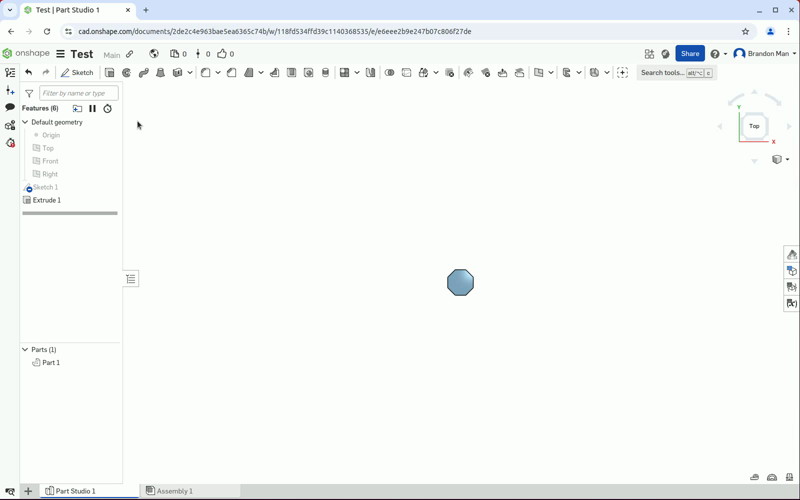
key(shift+h)
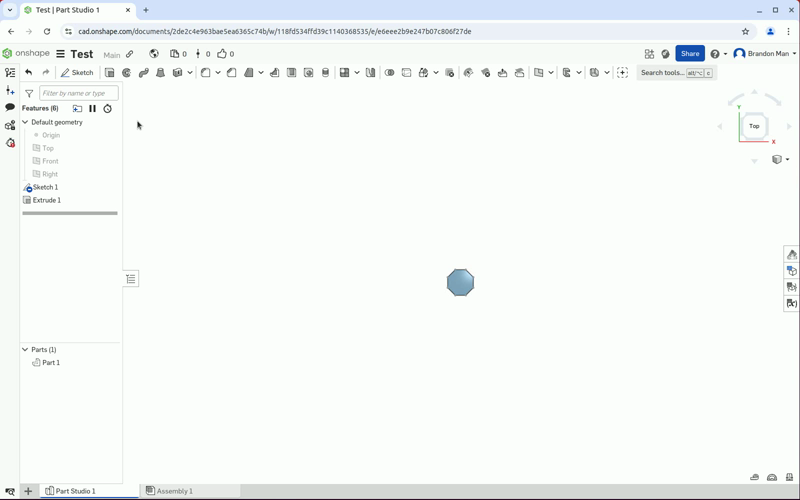
key(shift+h)
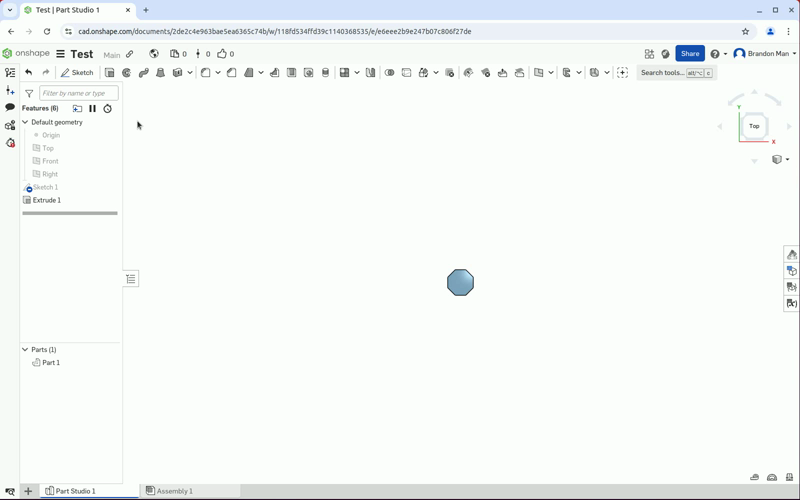
mouse_move(73, 189)
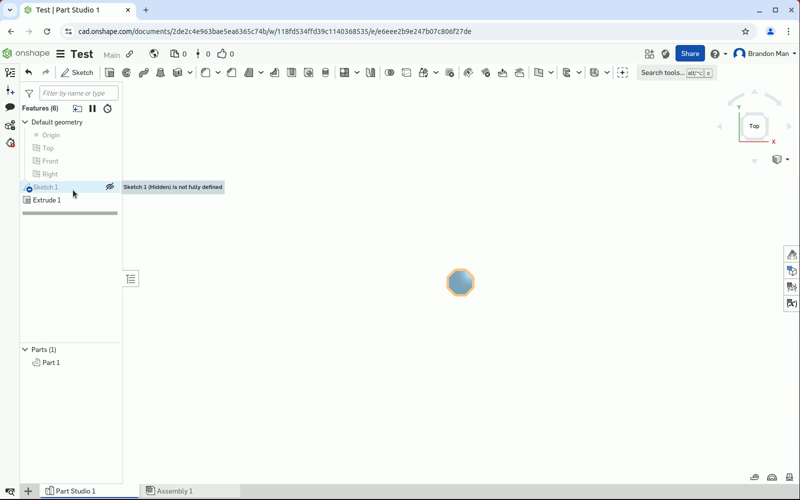
click(73, 189)
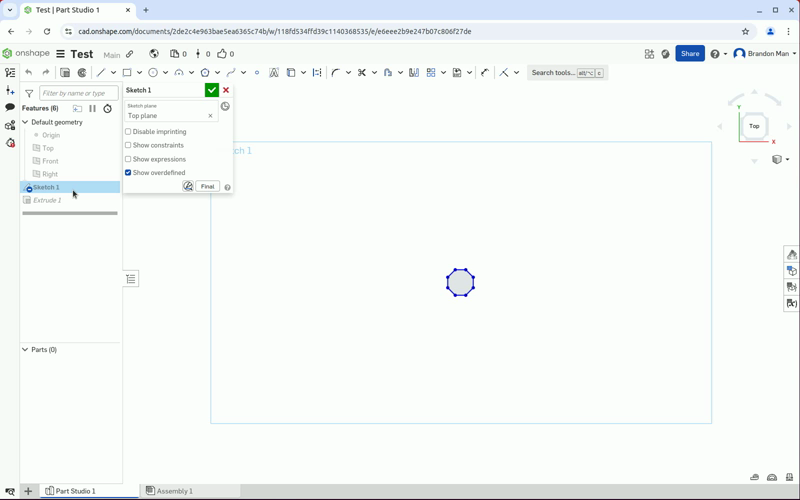
mouse_move(229, 92)
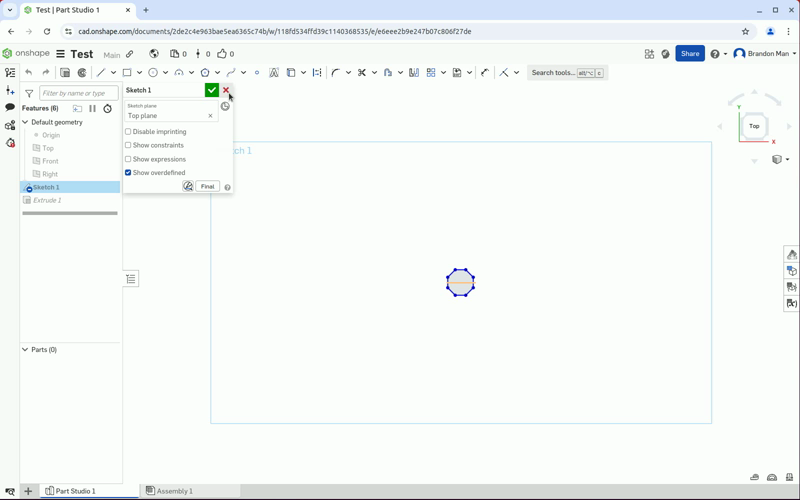
click(229, 92)
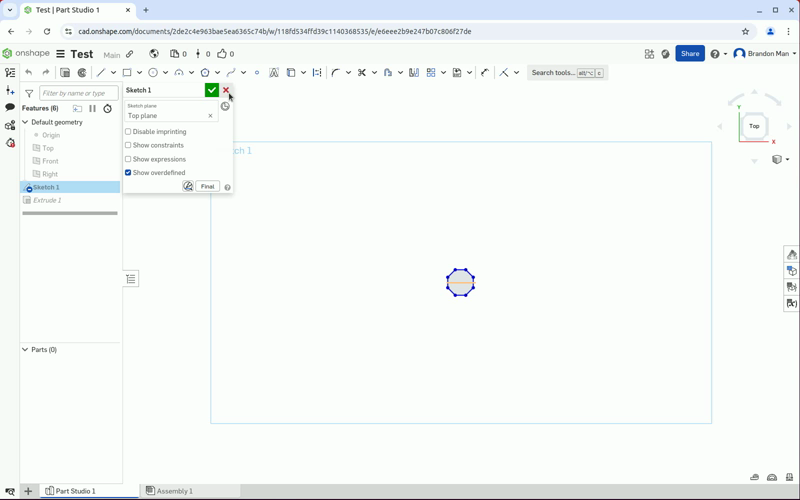
key(shift+s)
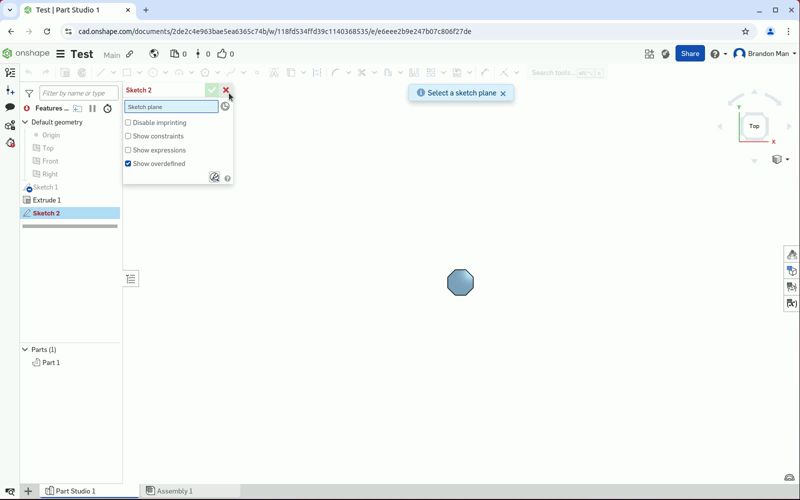
mouse_move(73, 150)
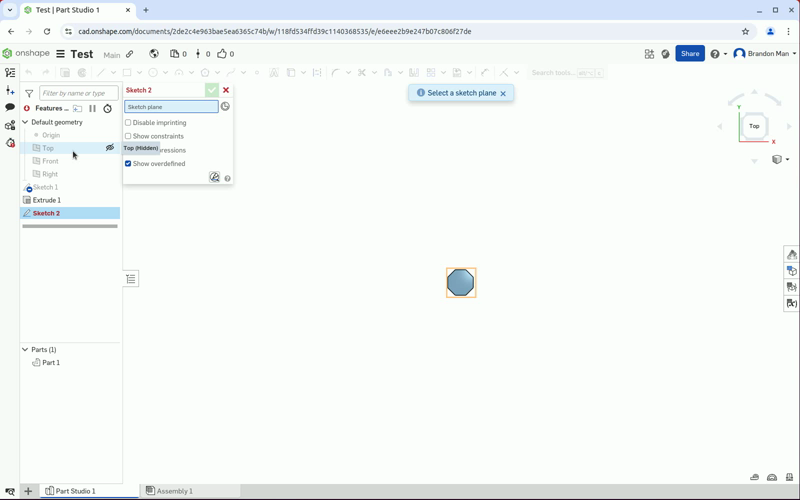
click(73, 150)
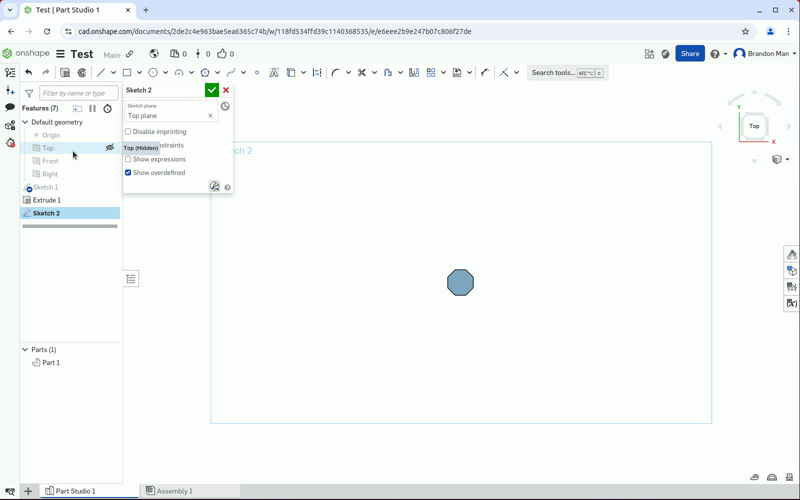
mouse_move(73, 352)
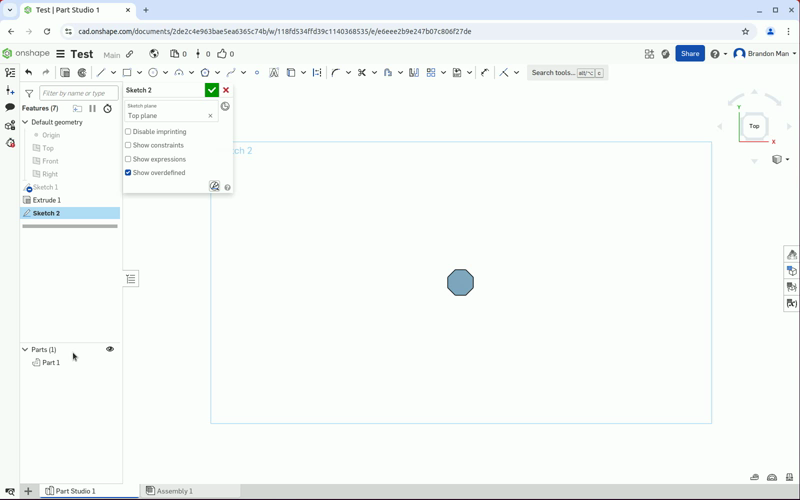
key(y)
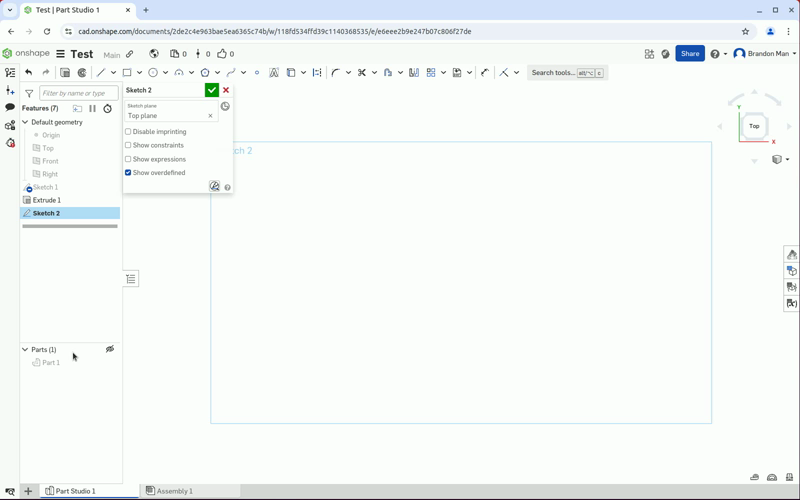
key(l)
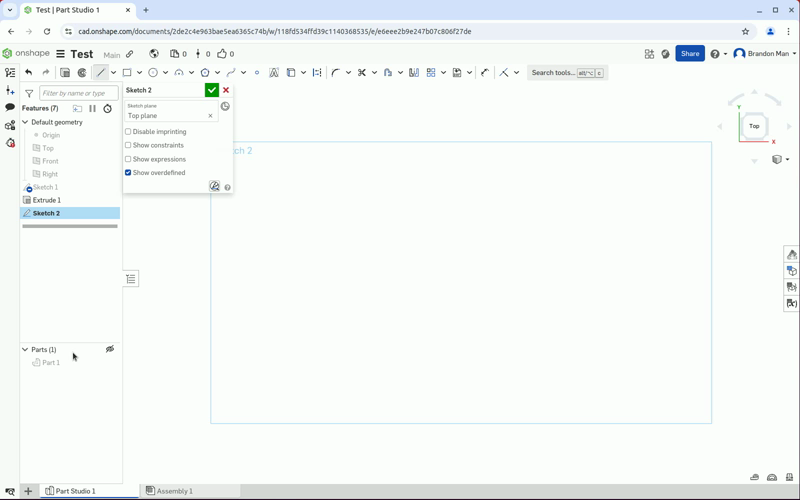
key_down(shift)
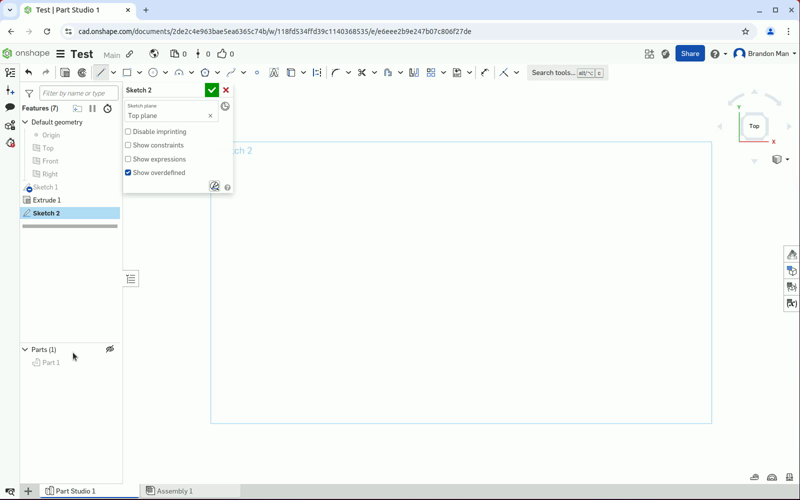
mouse_move(456, 270)
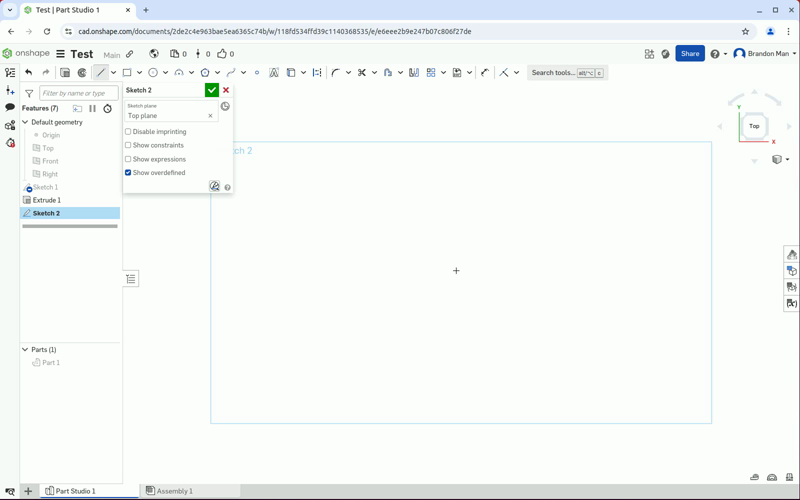
click(456, 270)
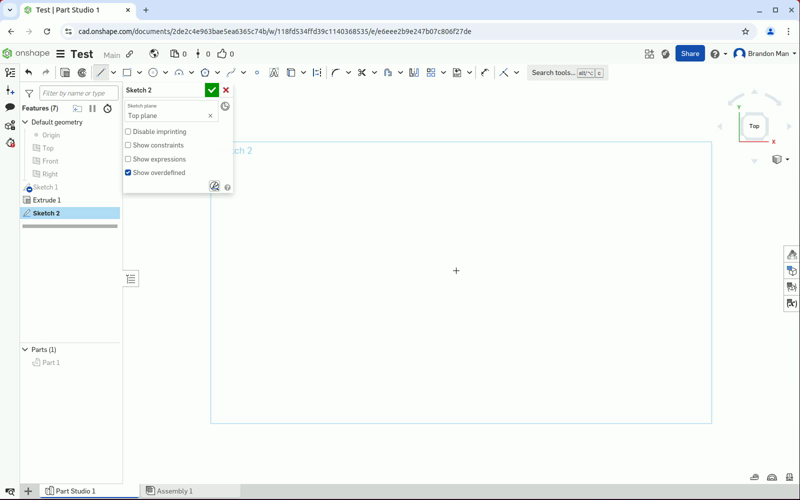
key_up(shift)
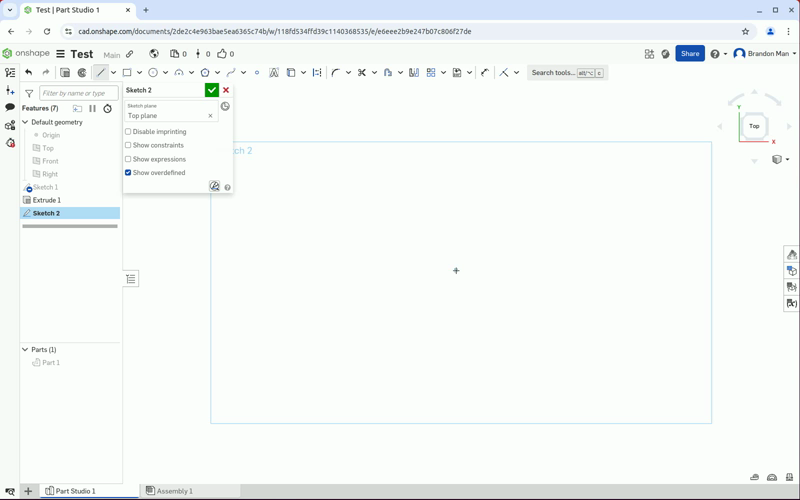
key_down(shift)
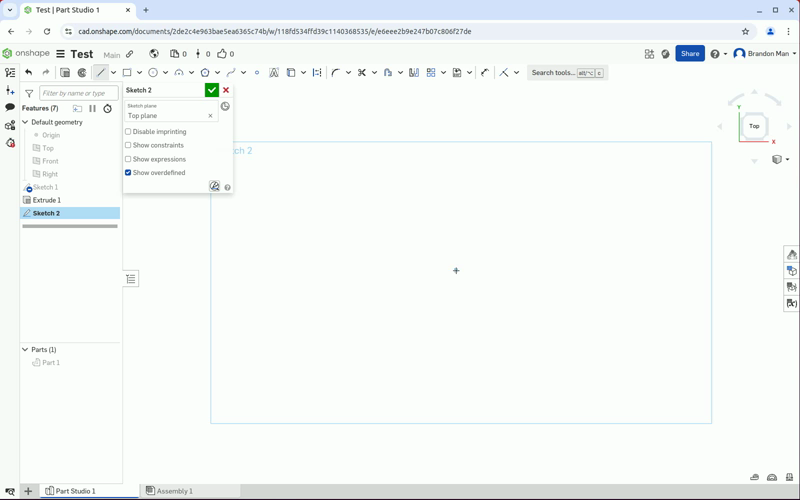
mouse_move(486, 270)
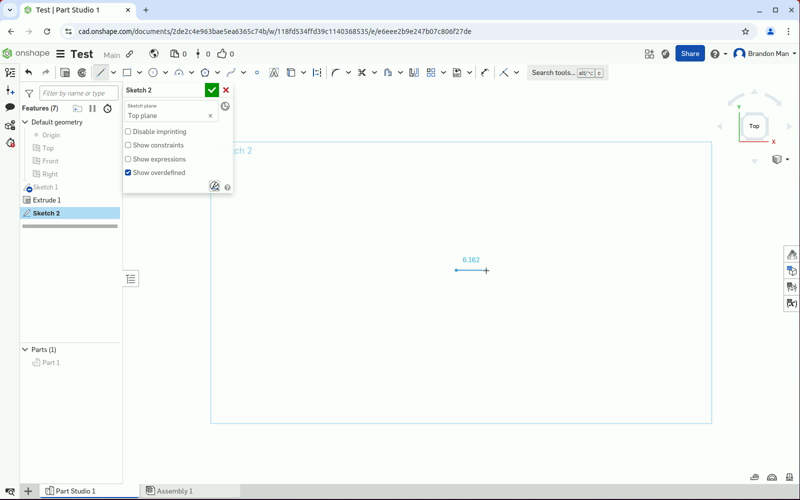
mouse_move(466, 270)
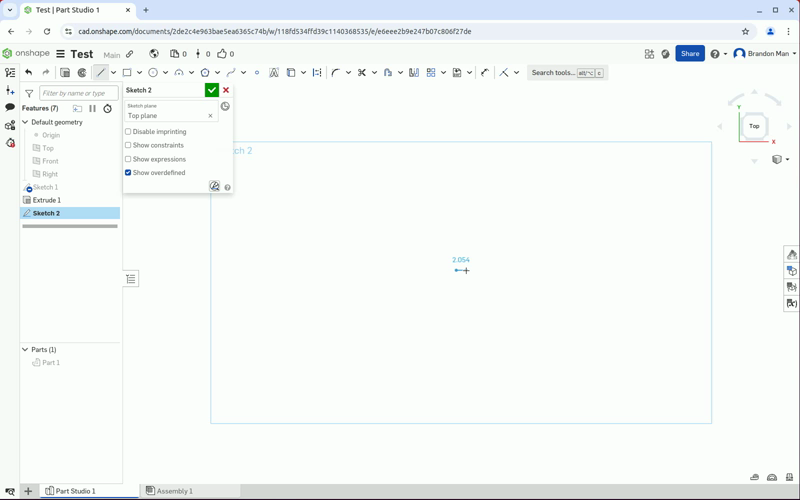
click(466, 270)
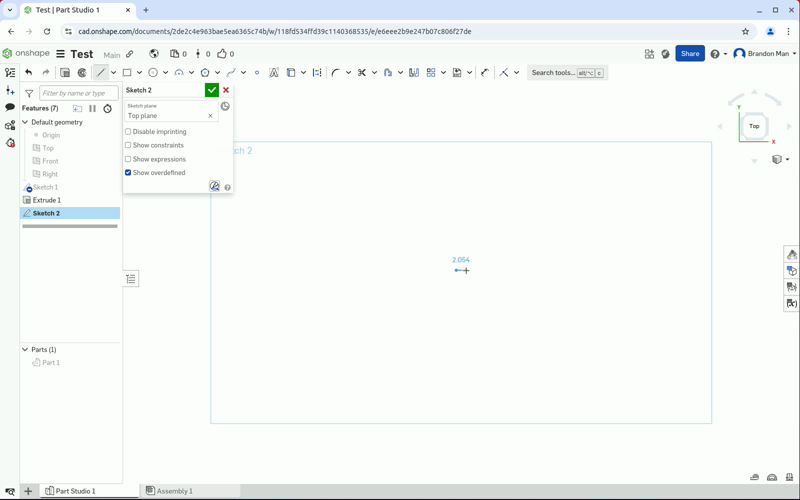
key_up(shift)
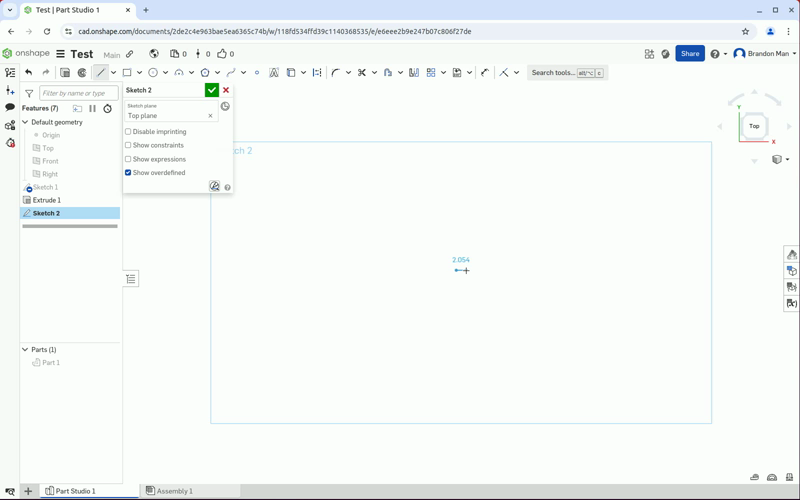
key_down(shift)
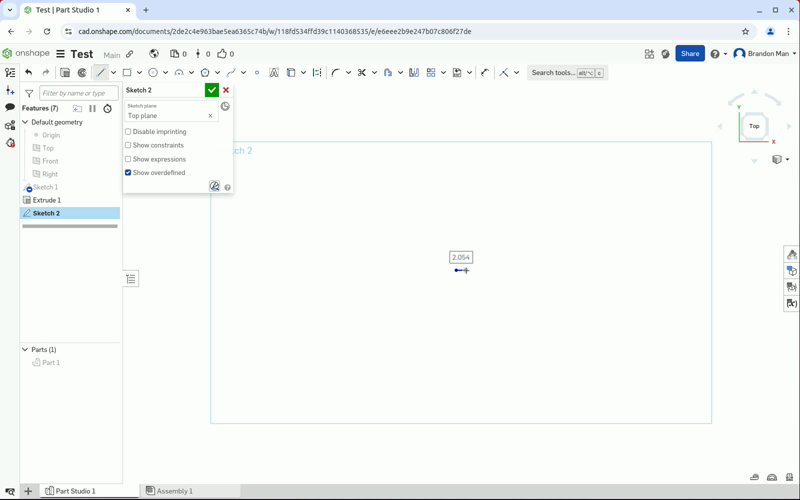
mouse_move(466, 170)
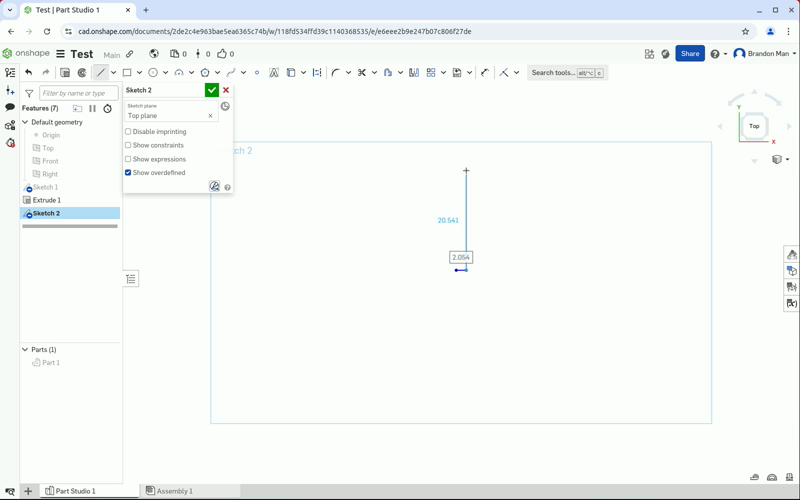
click(466, 170)
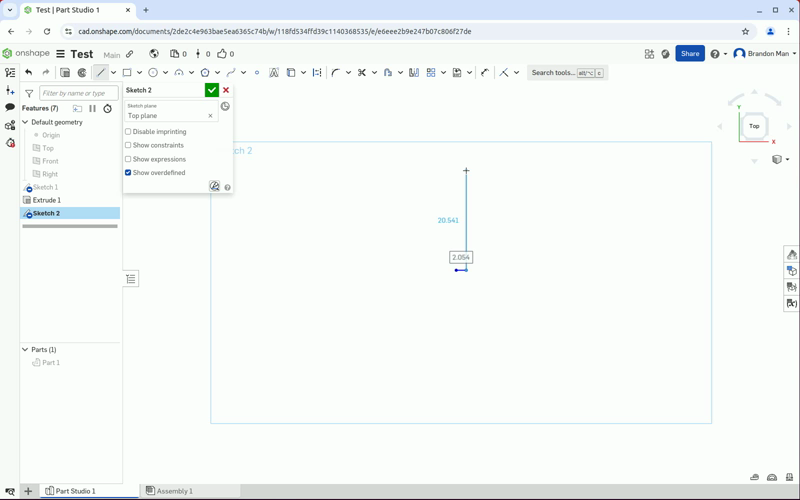
key_up(shift)
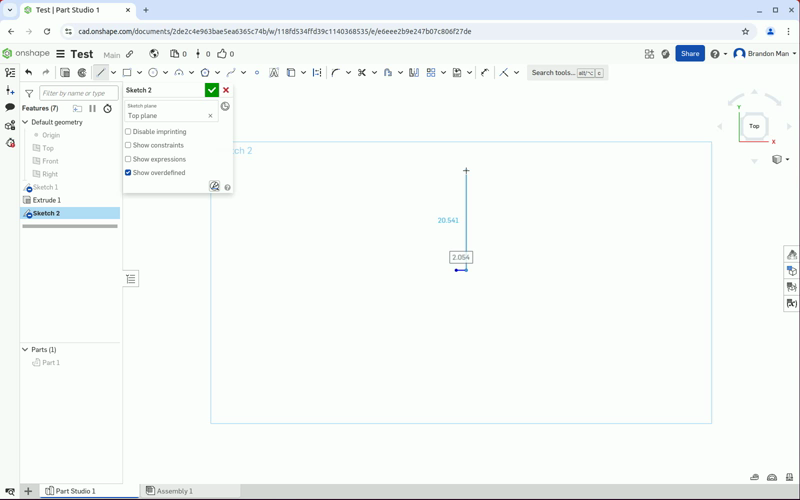
key_down(shift)
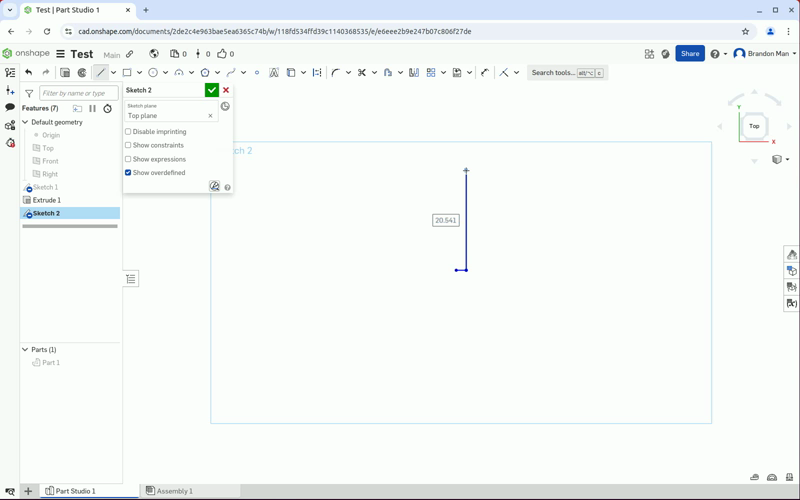
mouse_move(496, 170)
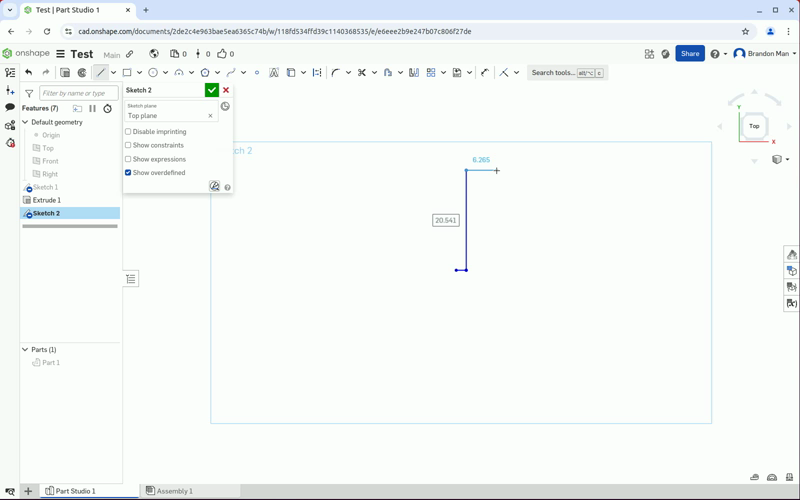
mouse_move(456, 170)
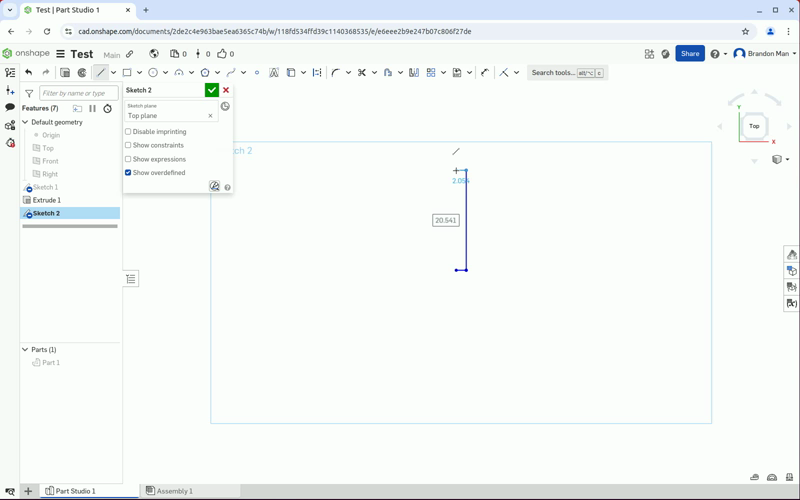
click(456, 170)
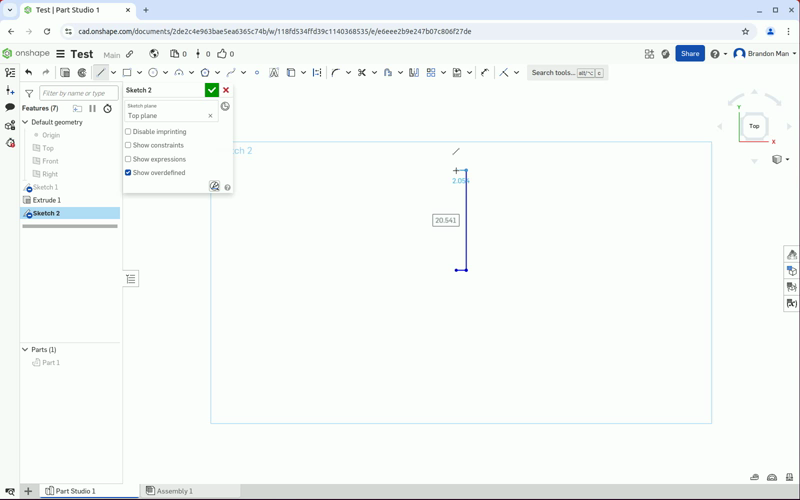
key_up(shift)
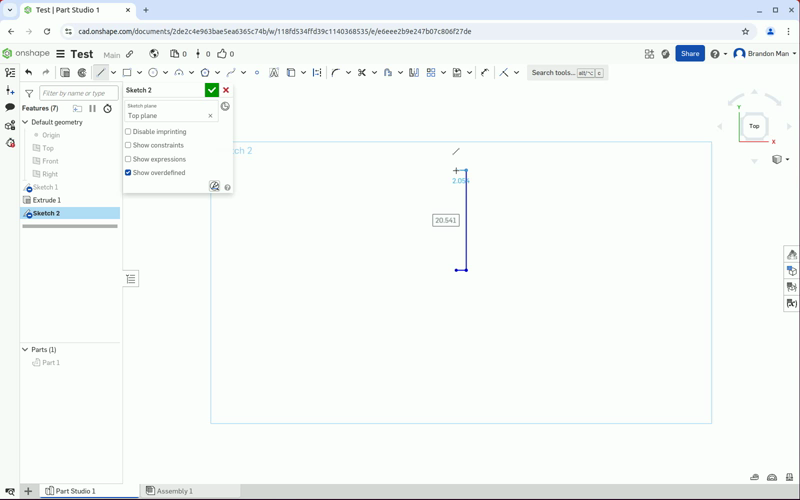
key_down(shift)
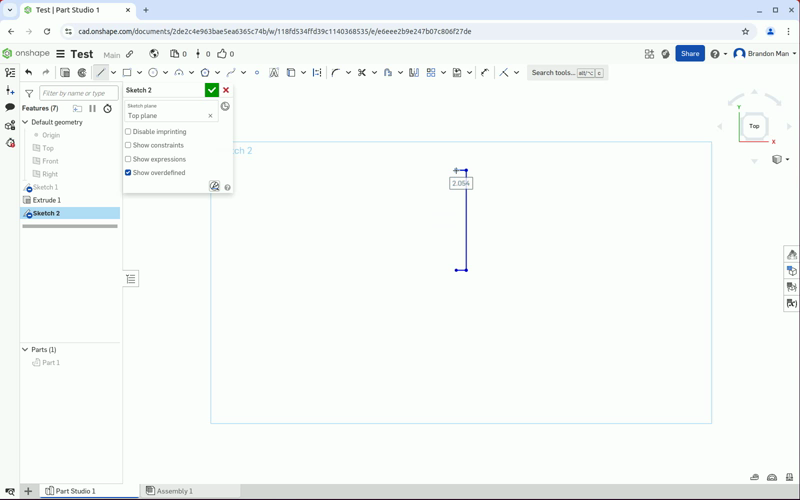
mouse_move(456, 270)
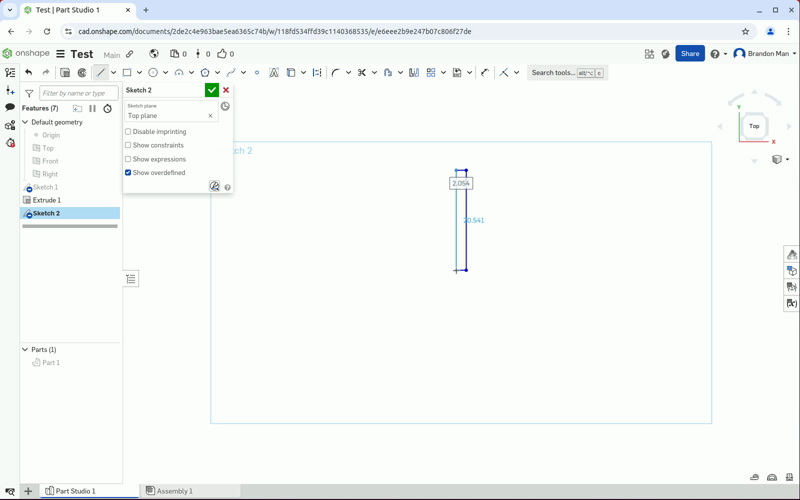
key_up(shift)
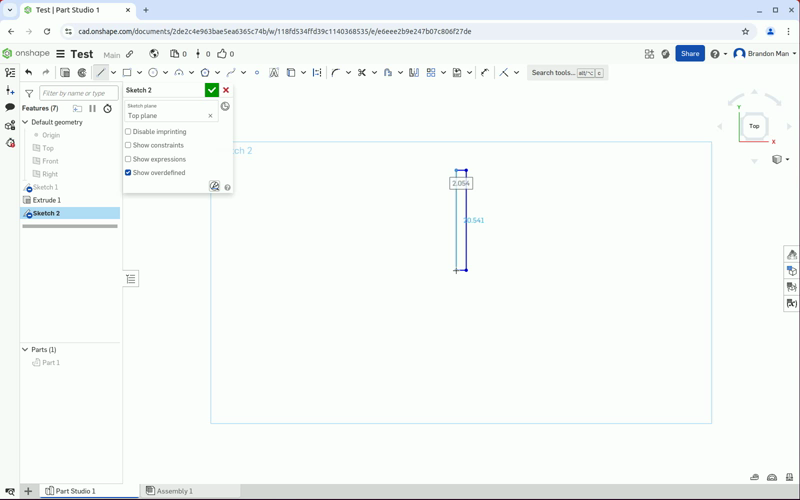
click(456, 270)
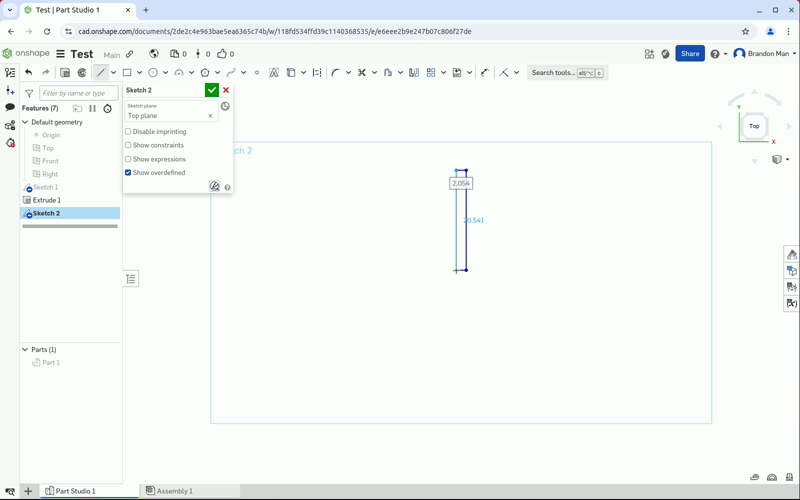
key(esc)
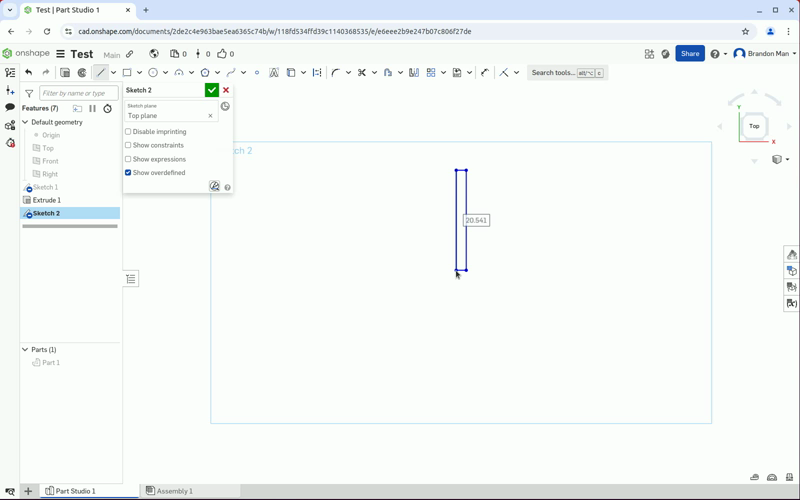
mouse_move(464, 256)
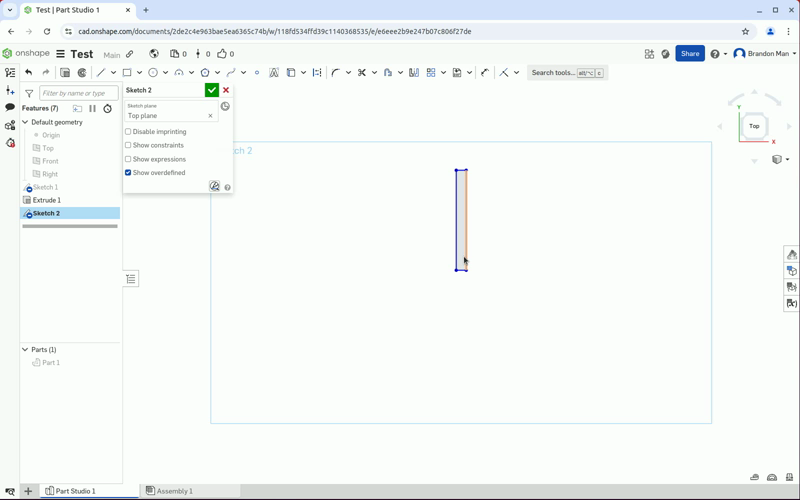
scroll(6)
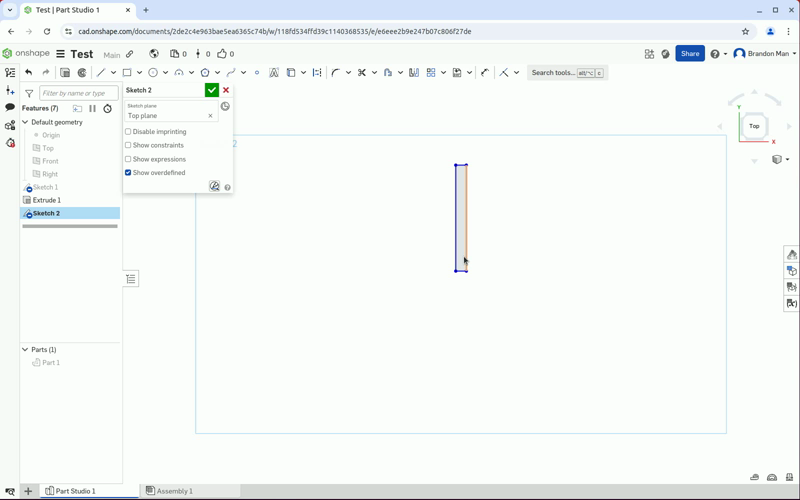
scroll(6)
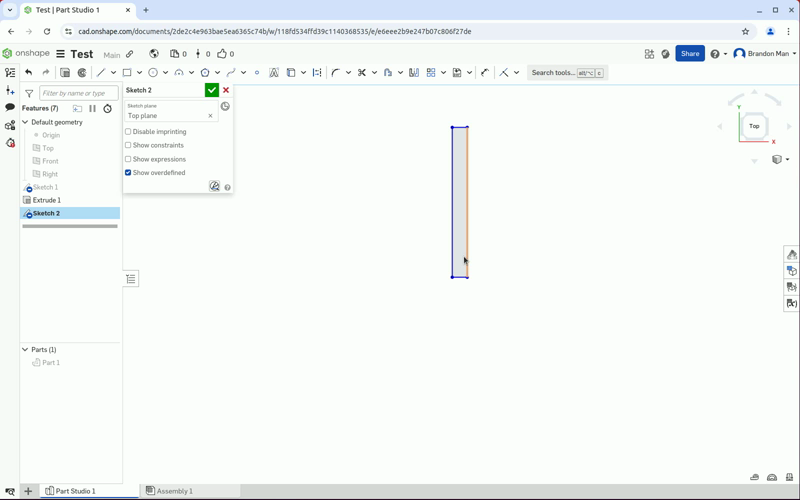
scroll(6)
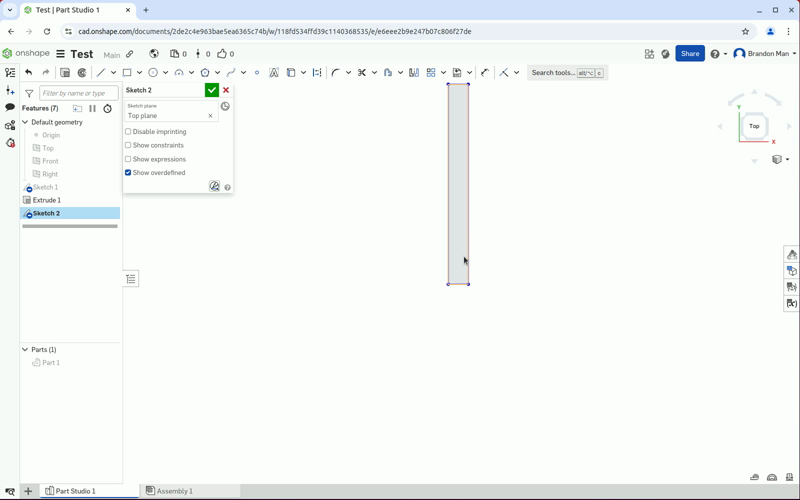
scroll(6)
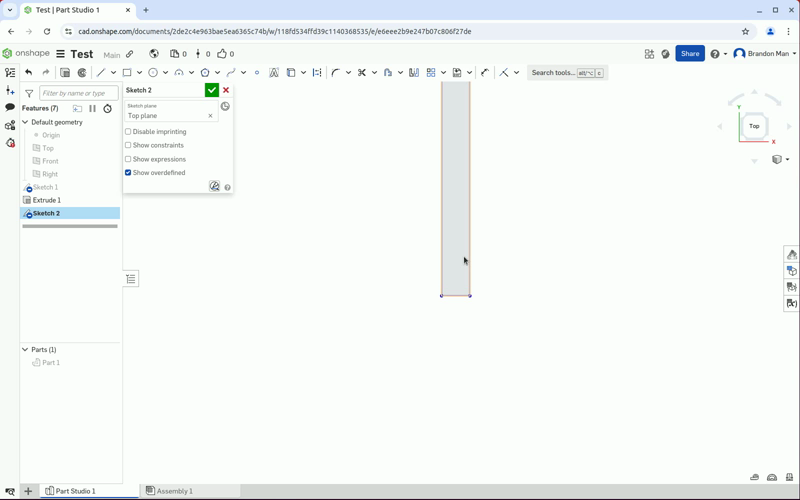
scroll(6)
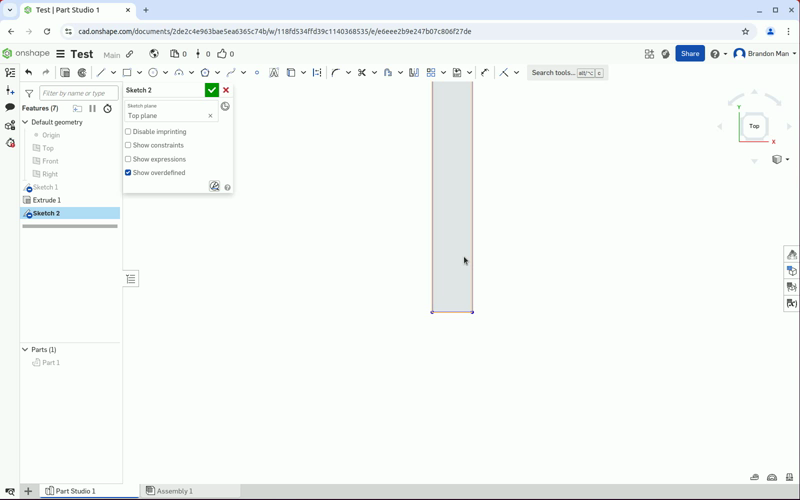
scroll(6)
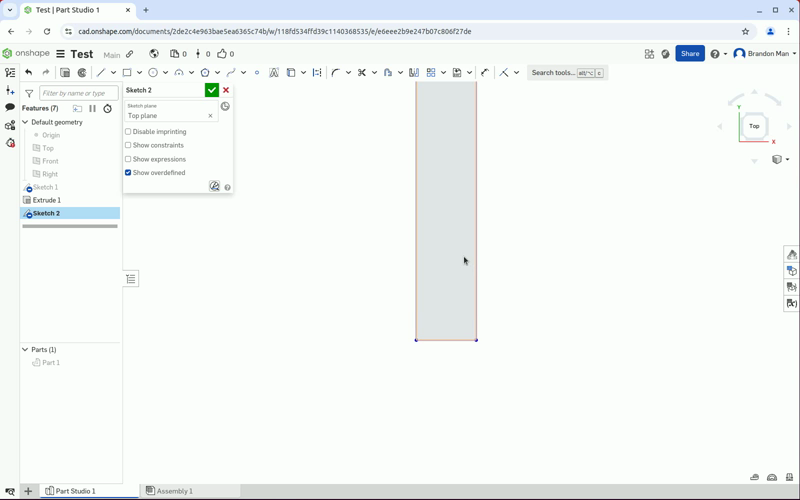
scroll(6)
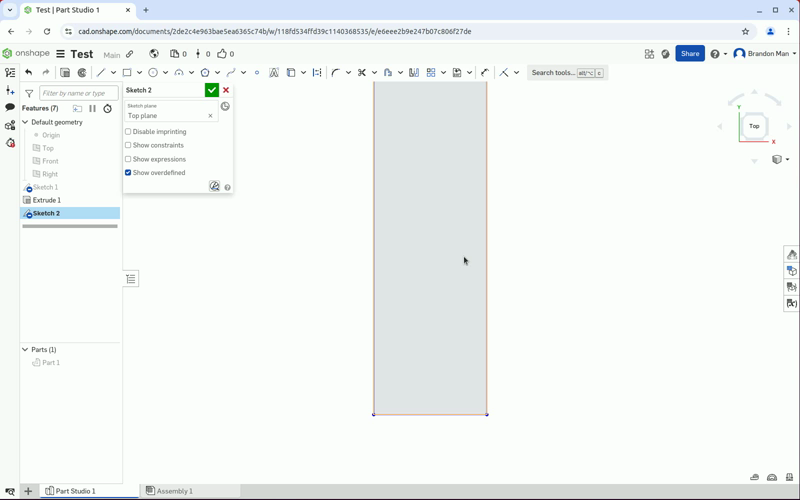
click(464, 256)
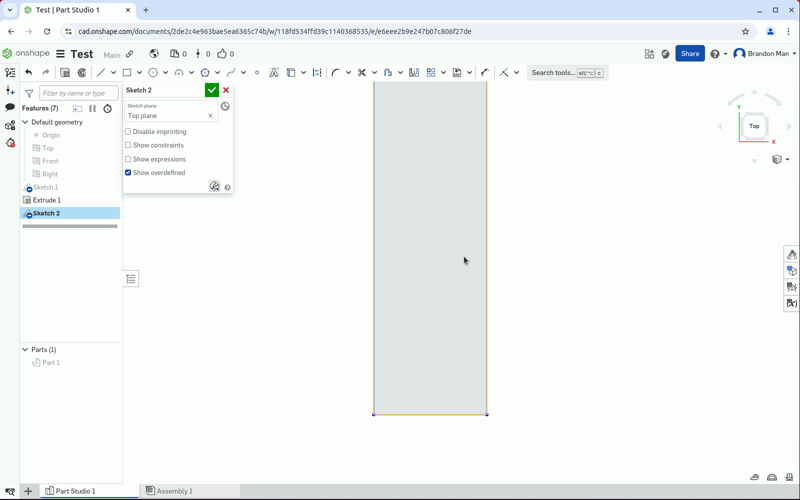
scroll(-6)
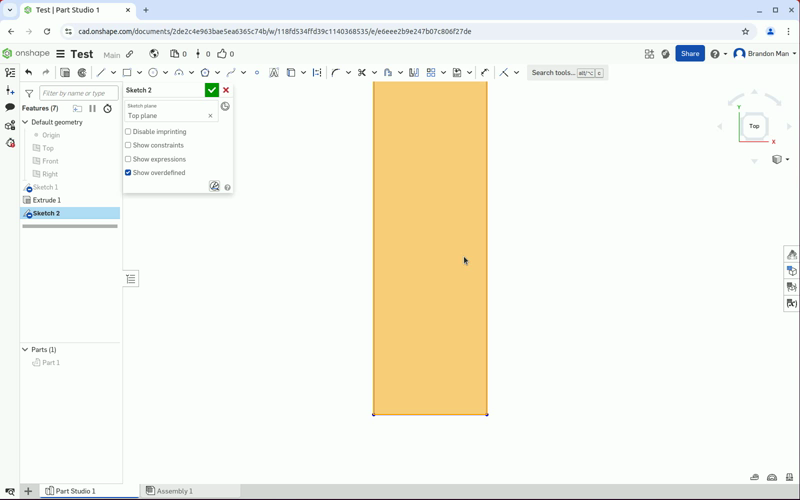
scroll(-6)
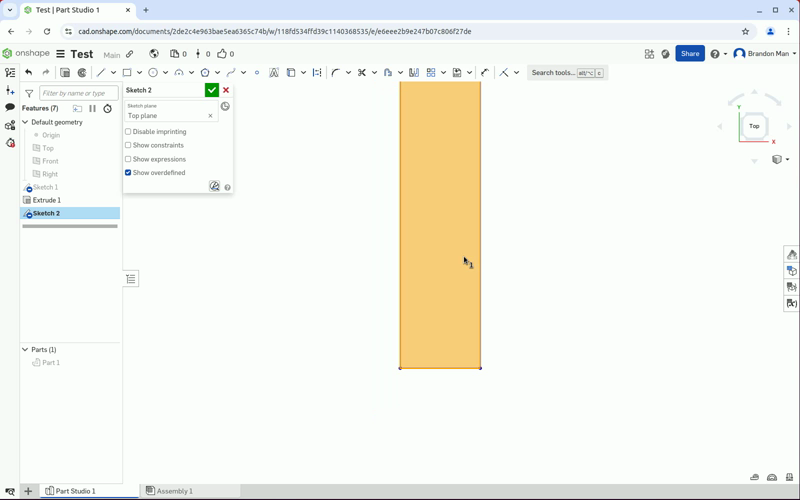
scroll(-6)
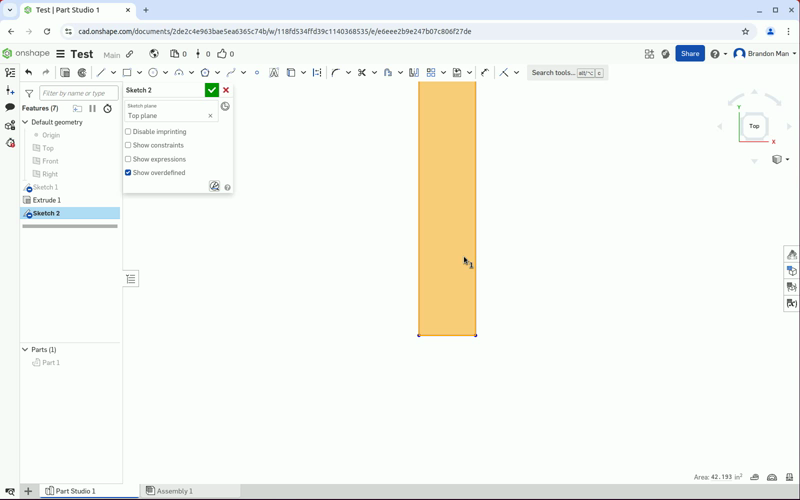
scroll(-6)
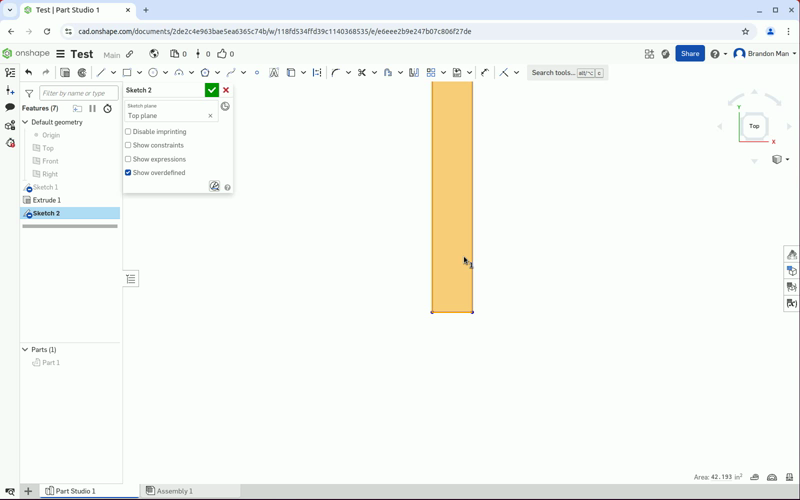
scroll(-6)
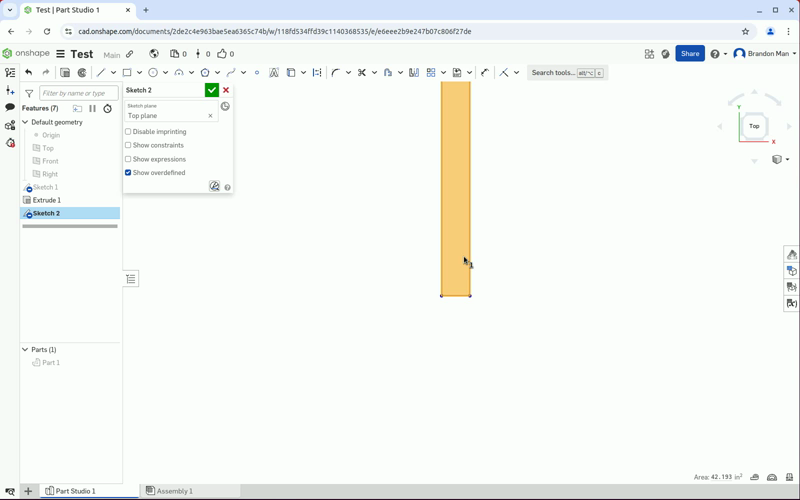
scroll(-6)
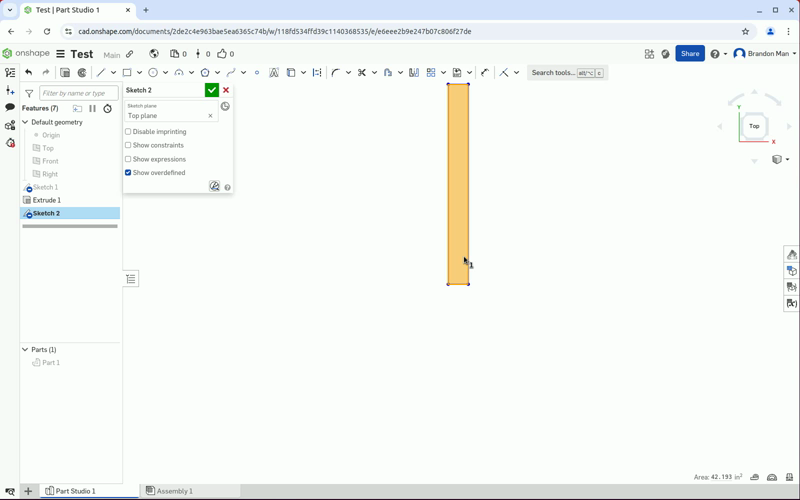
scroll(-6)
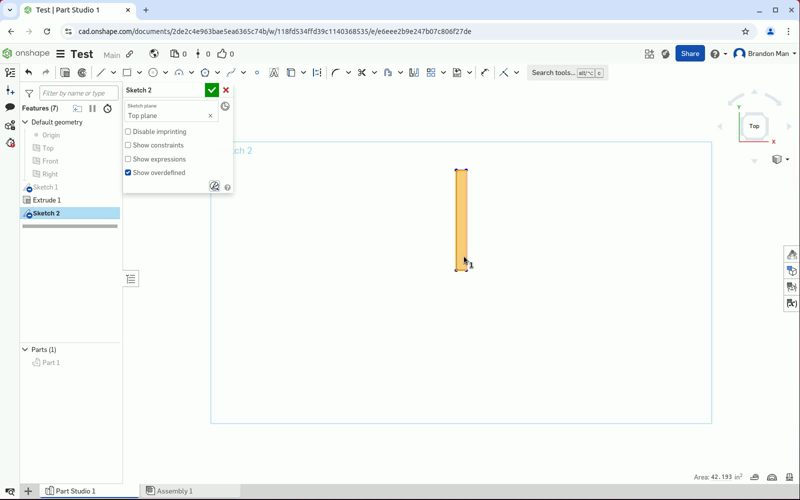
mouse_move(73, 352)
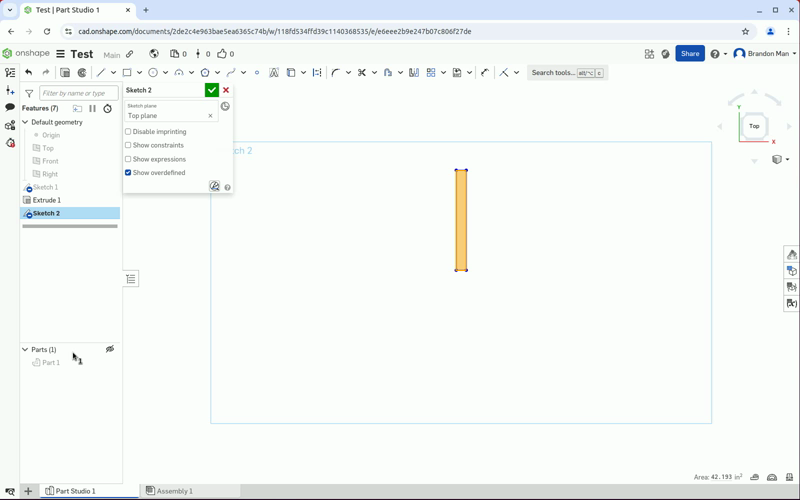
key(shift+y)
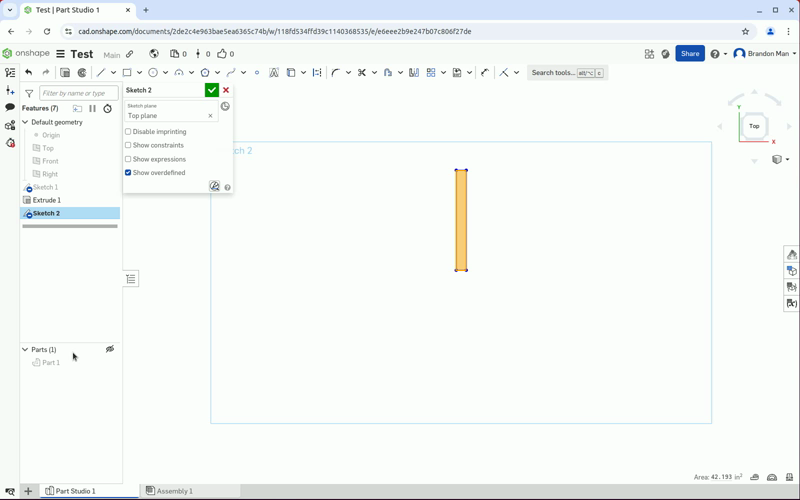
key(shift+e)
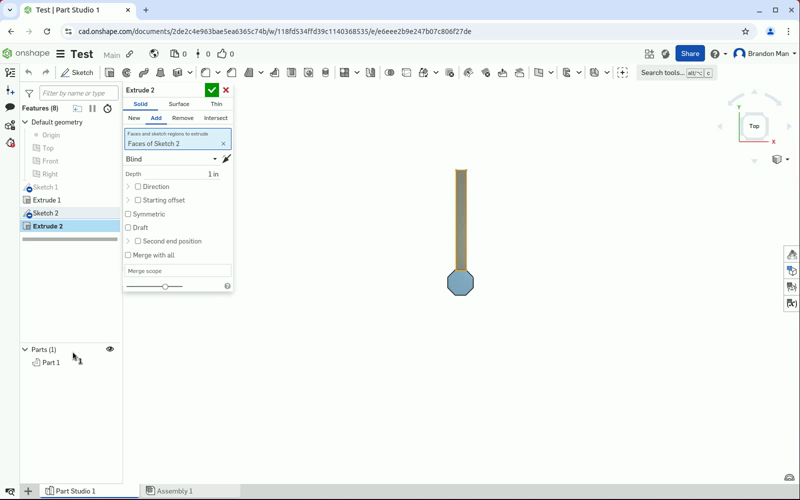
mouse_move(143, 106)
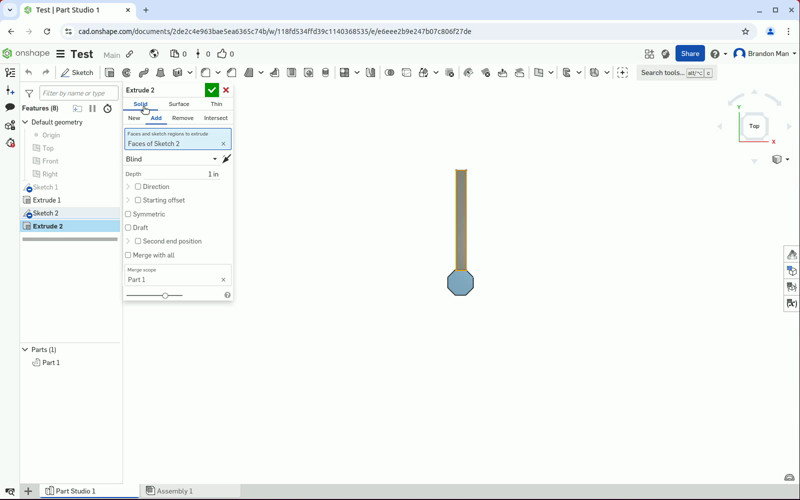
click(143, 106)
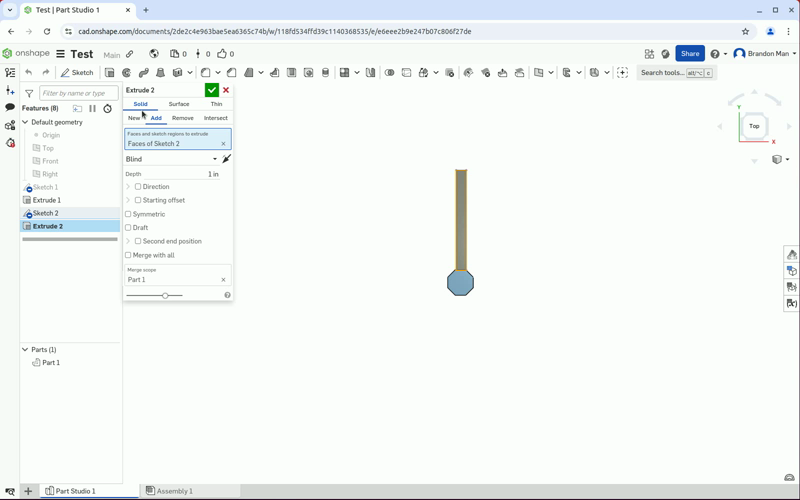
mouse_move(137, 120)
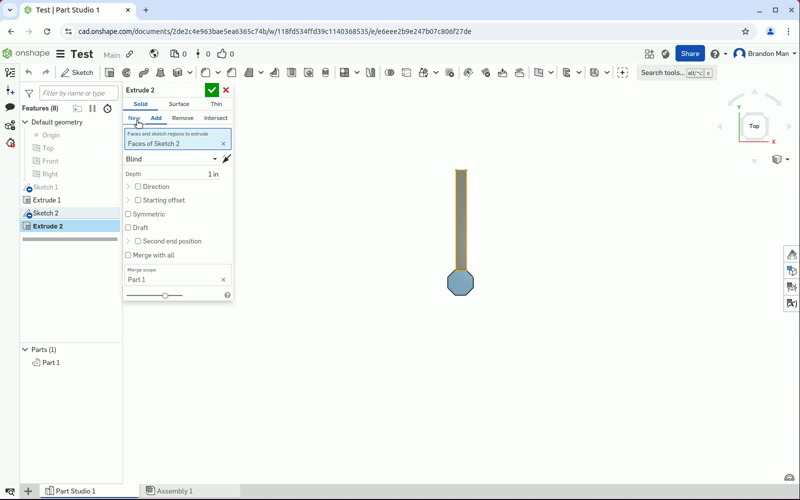
click(137, 120)
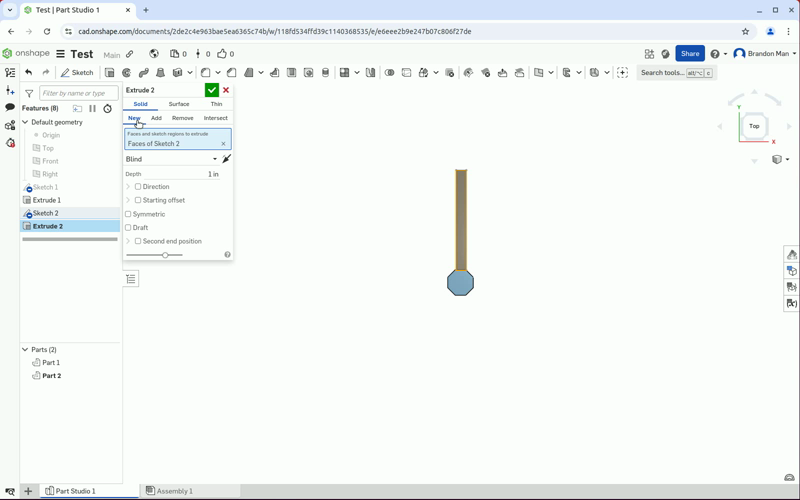
key(tab, 4)
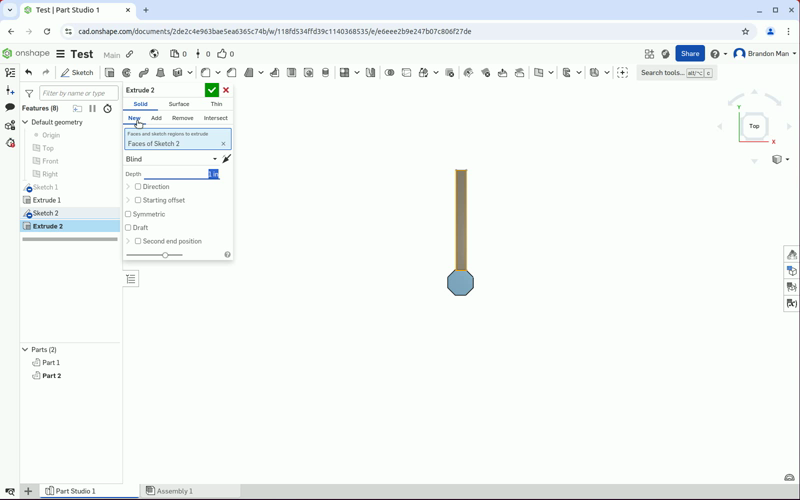
text(0.481)
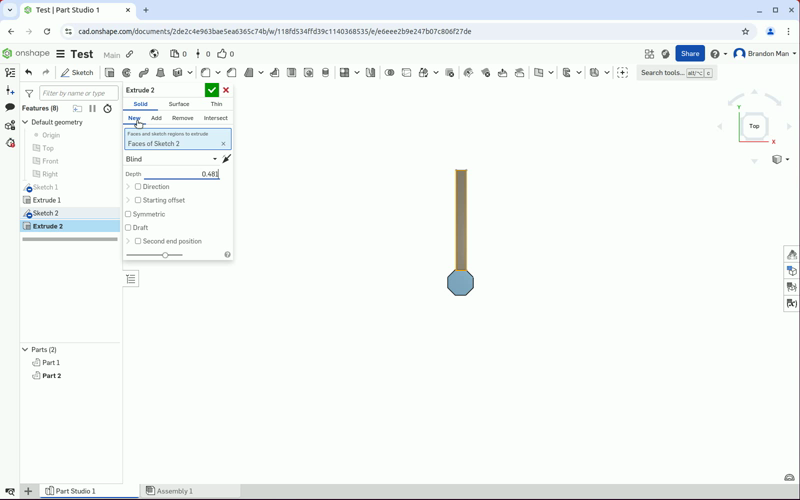
key(enter)
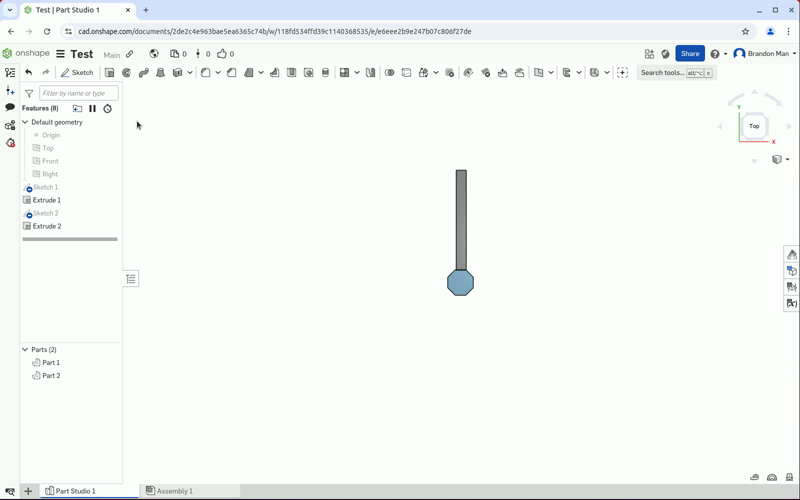
key(shift+h)
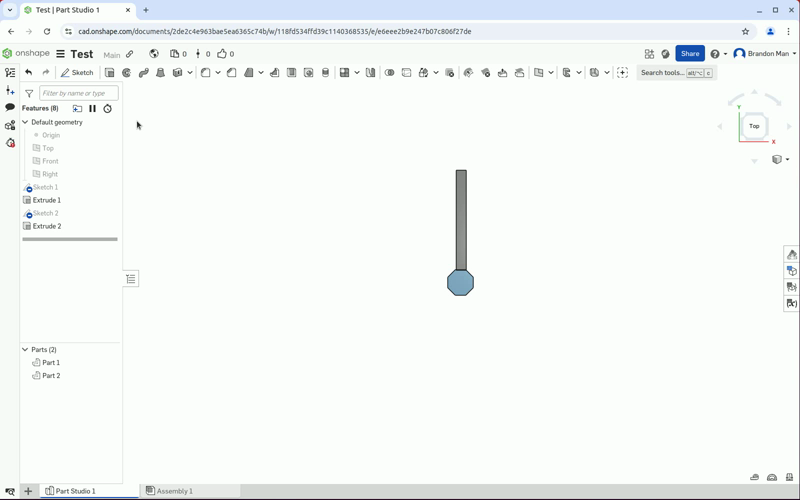
key(shift+h)
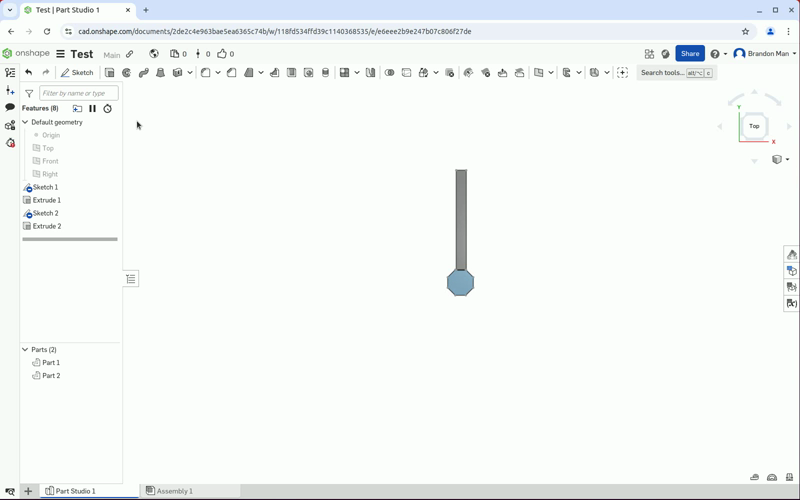
key(shift+7)
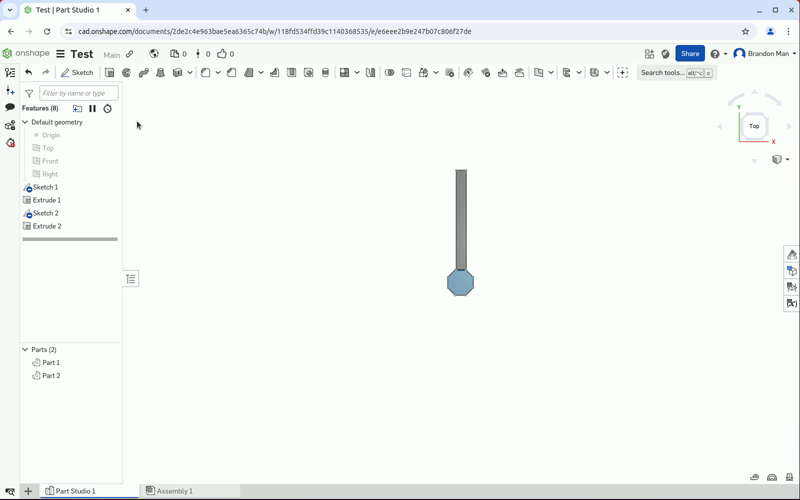
key(up, 3)
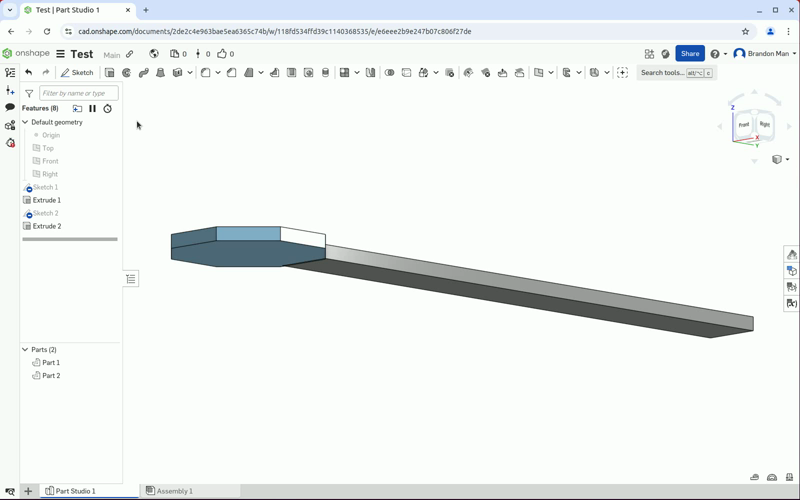
key(left, 3)
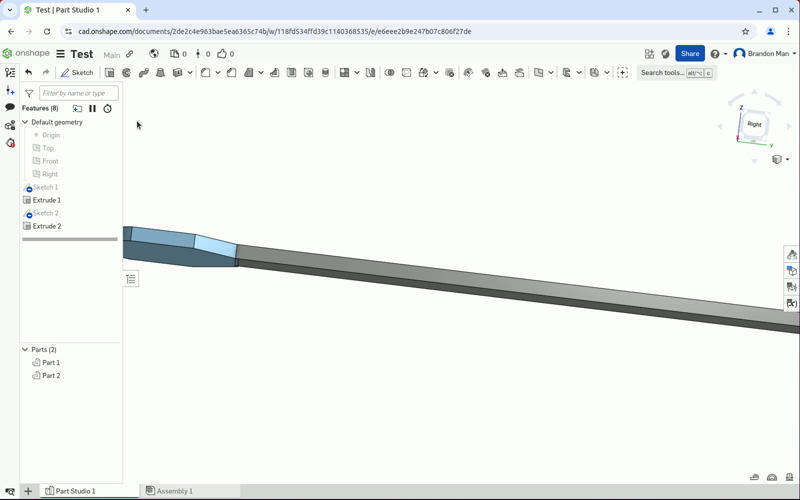
key(right, 3)
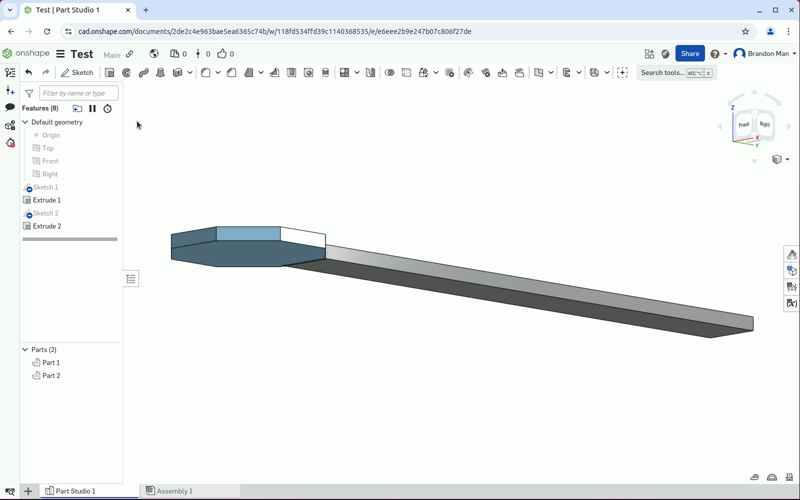
key(down, 3)
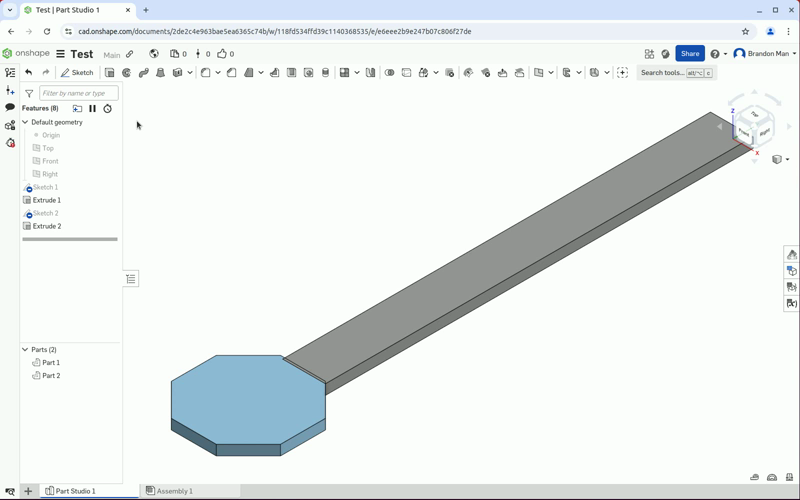
mouse_move(73, 189)
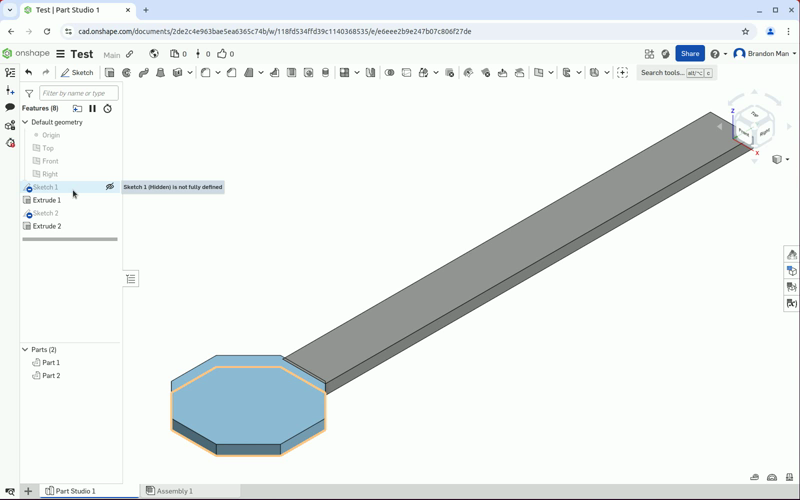
click(73, 189)